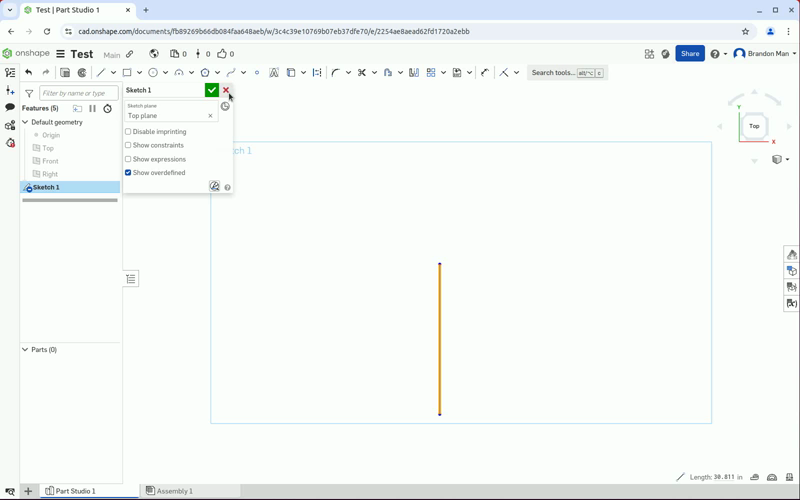
key(shift+h)
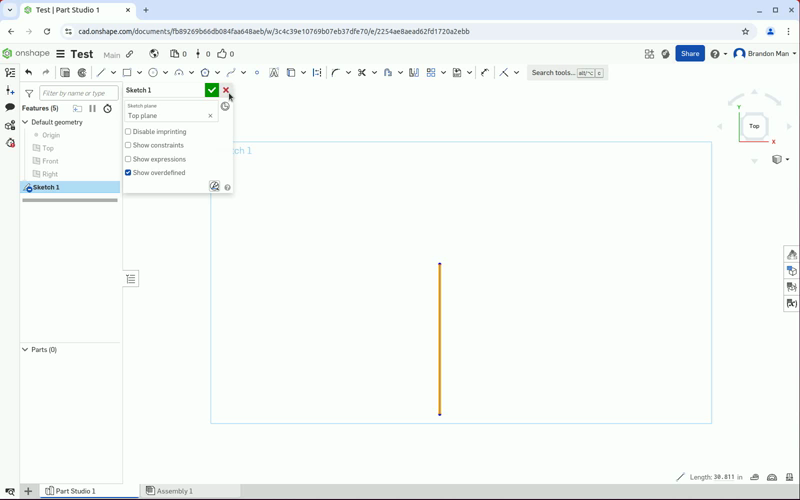
key(shift+s)
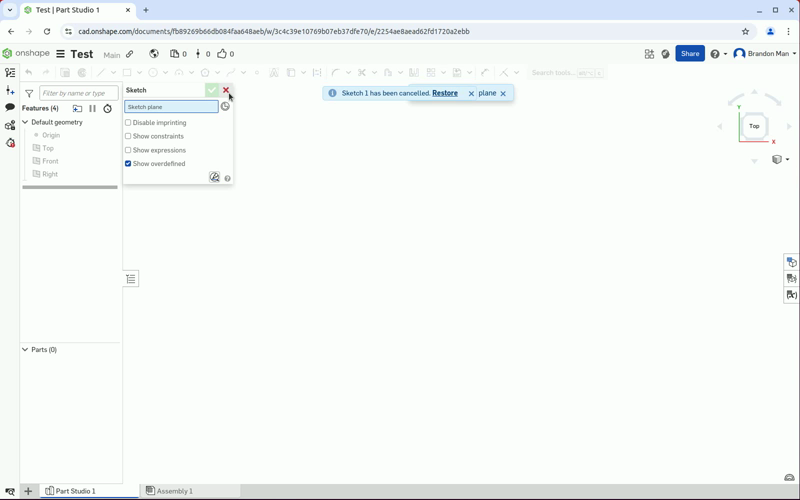
mouse_move(73, 150)
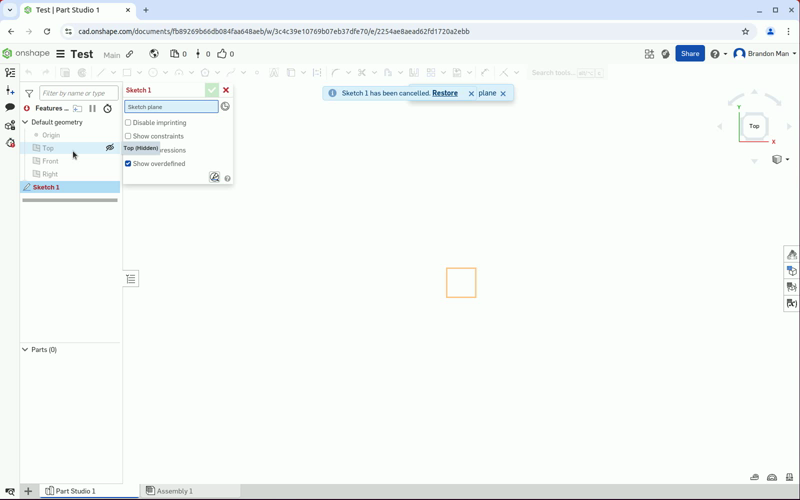
click(73, 150)
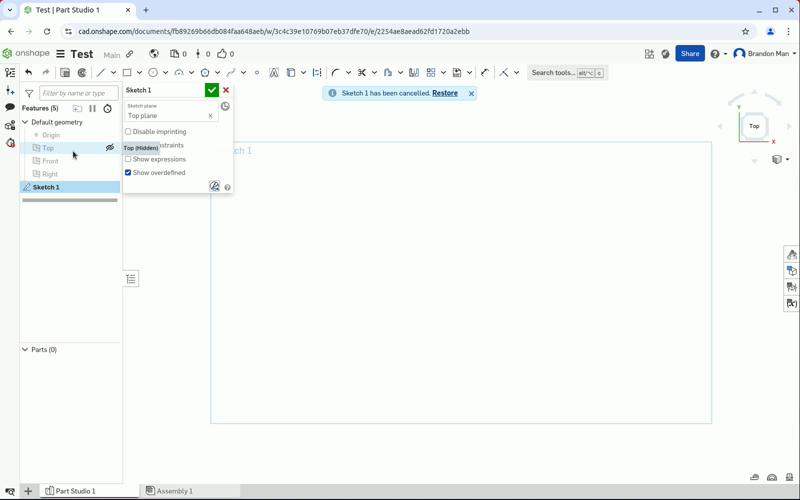
mouse_move(73, 352)
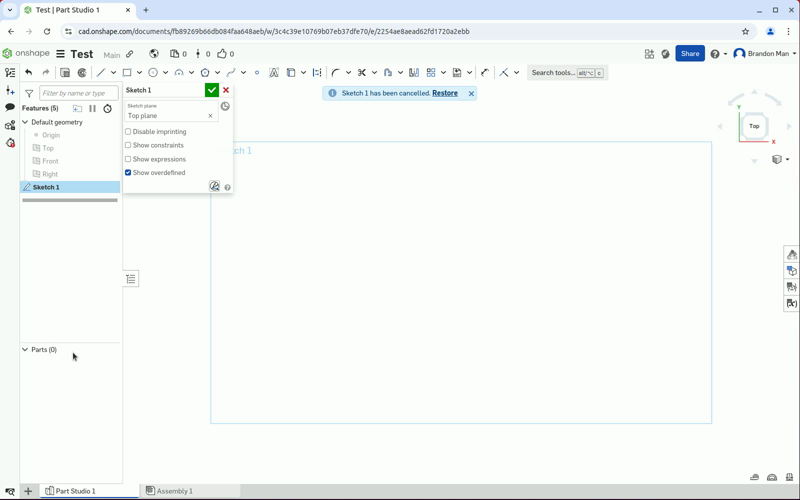
key(y)
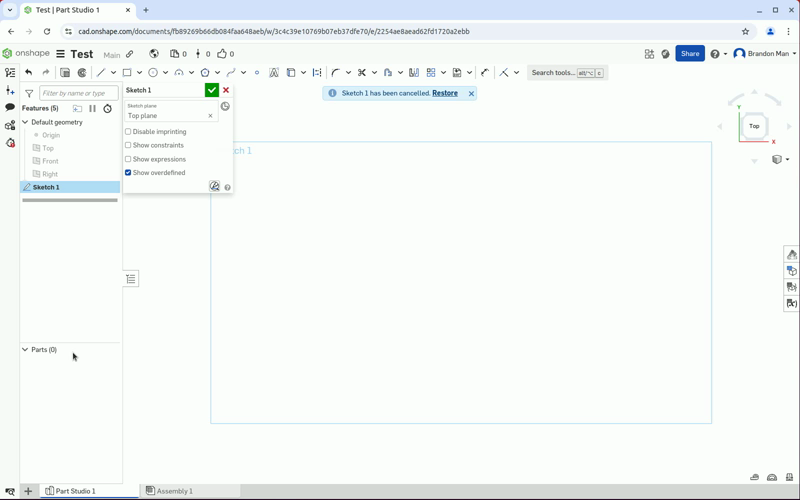
key(c)
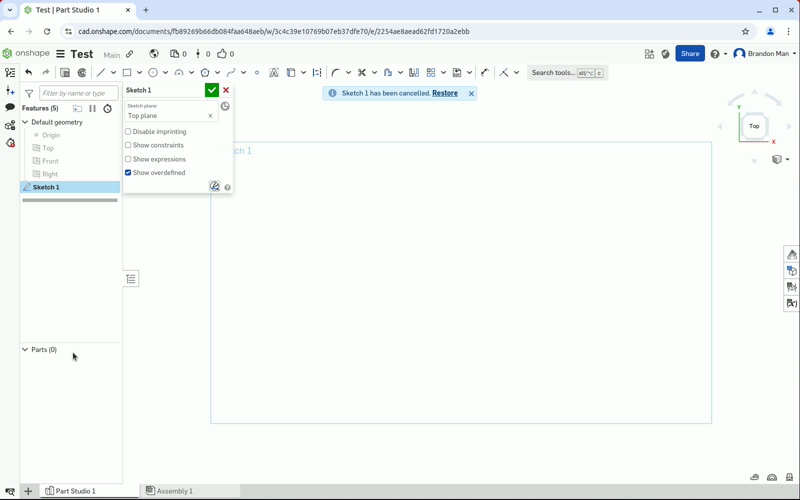
key_down(shift)
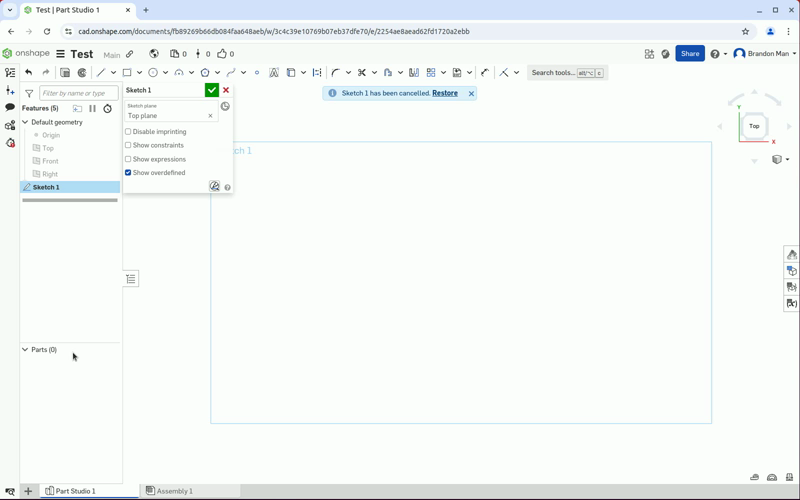
mouse_move(461, 282)
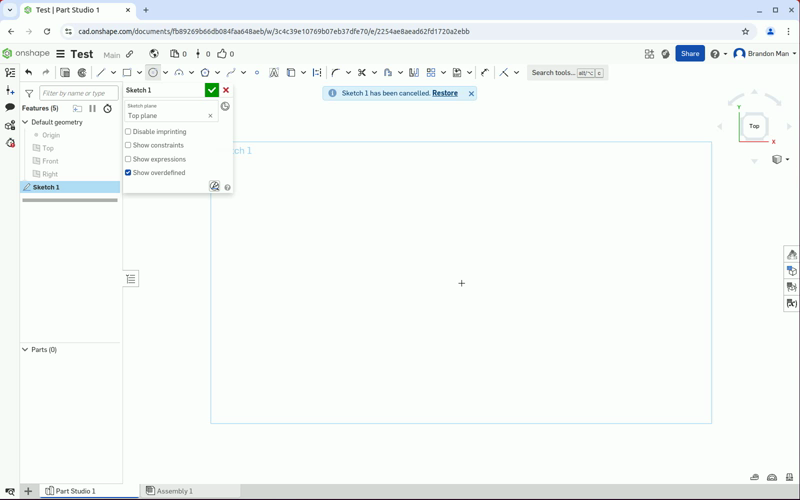
click(461, 282)
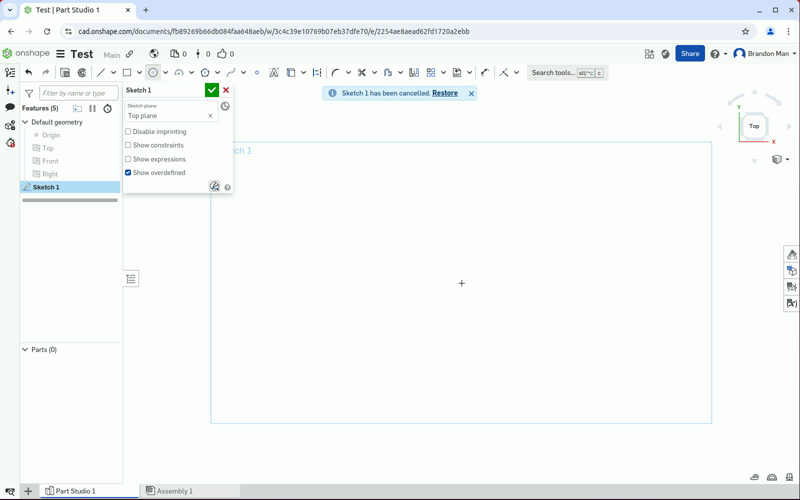
key_up(shift)
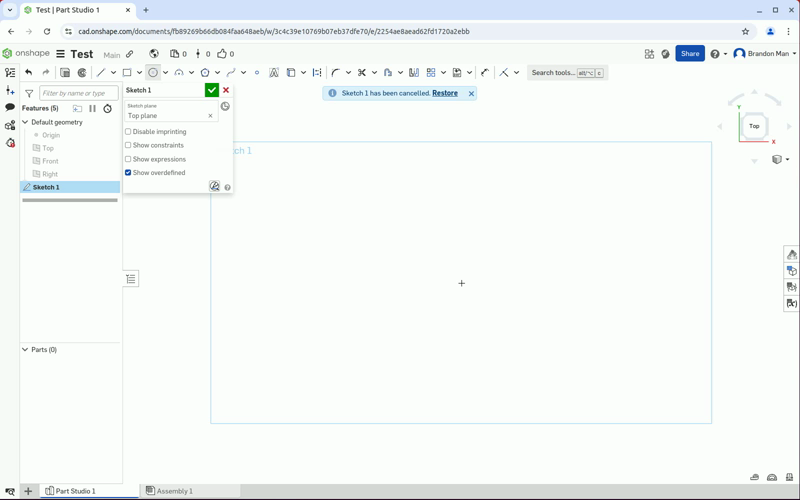
mouse_move(565, 282)
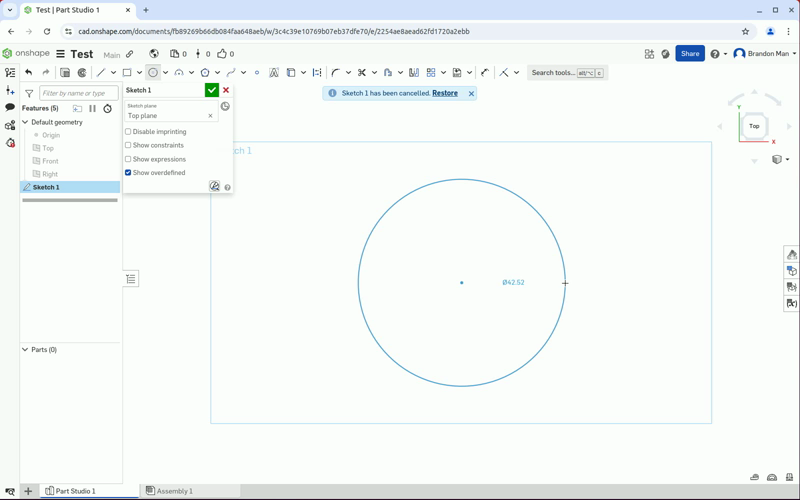
click(565, 282)
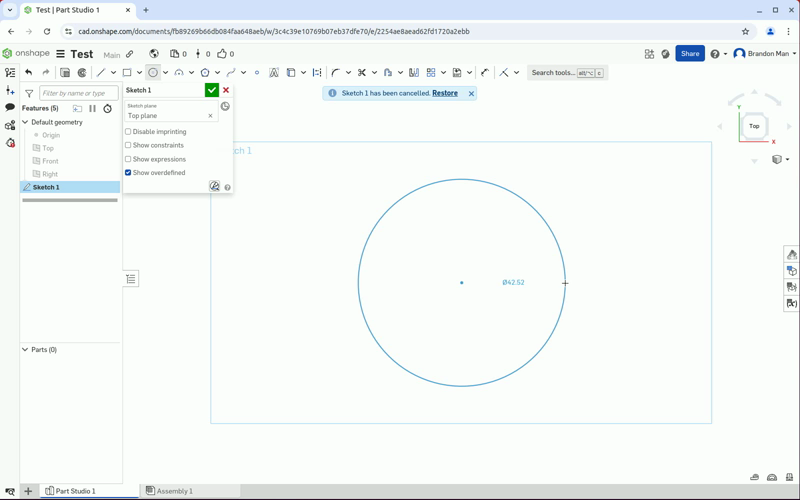
key(esc)
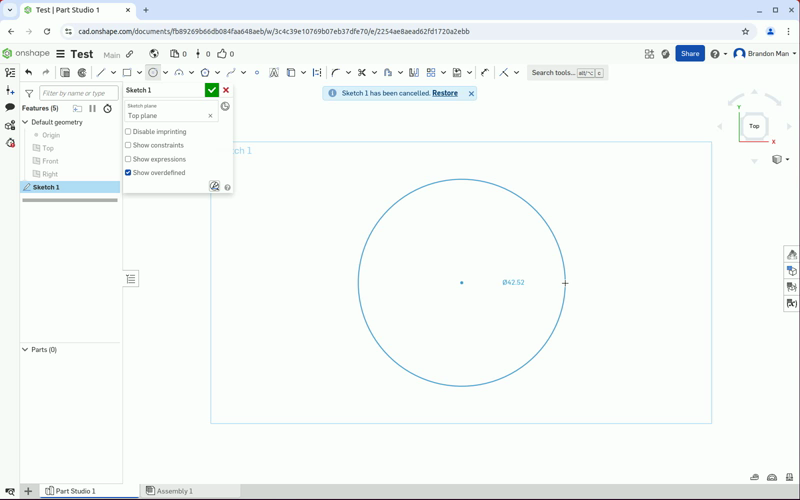
key(c)
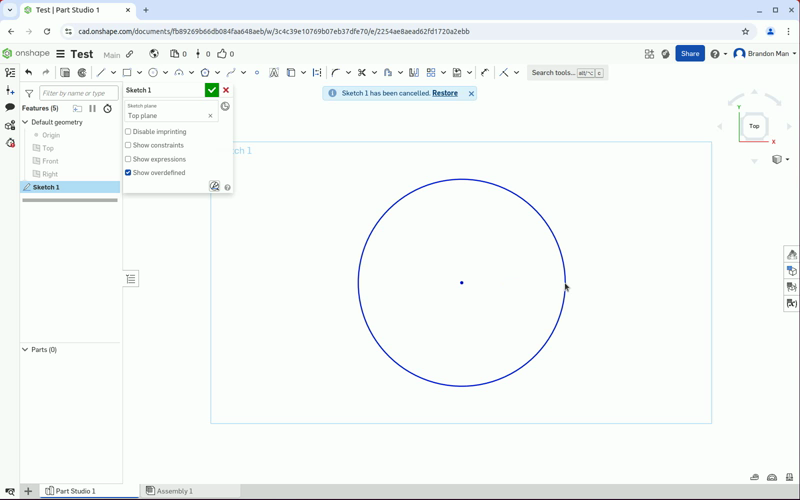
key_down(shift)
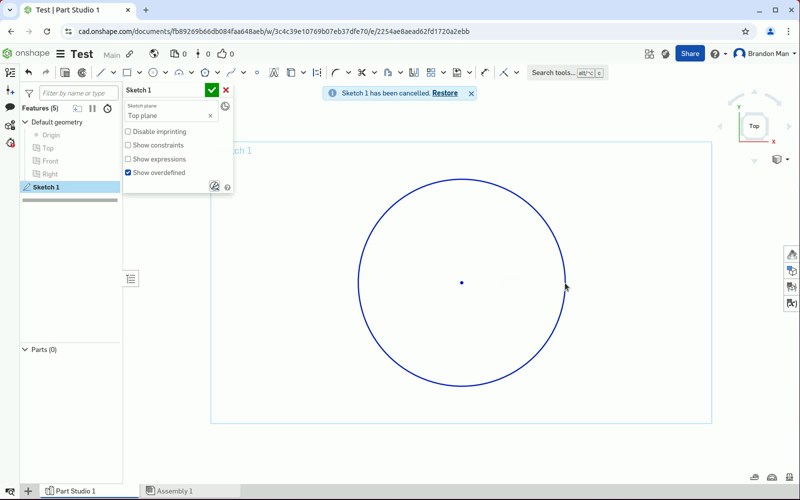
mouse_move(461, 282)
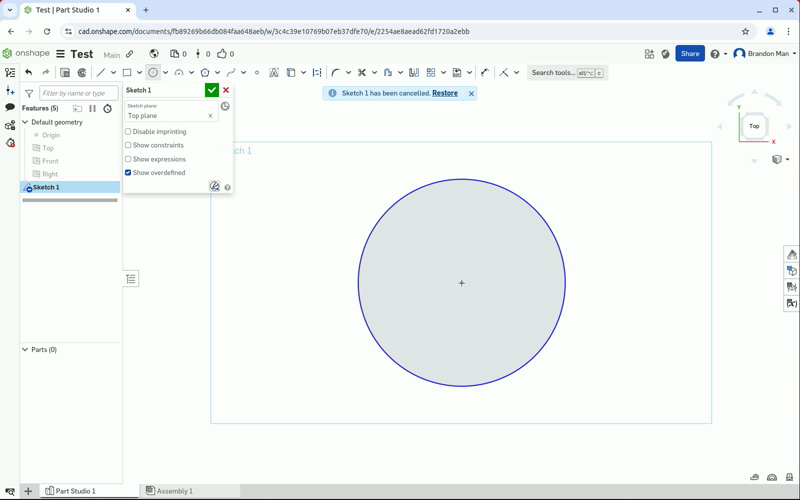
click(461, 282)
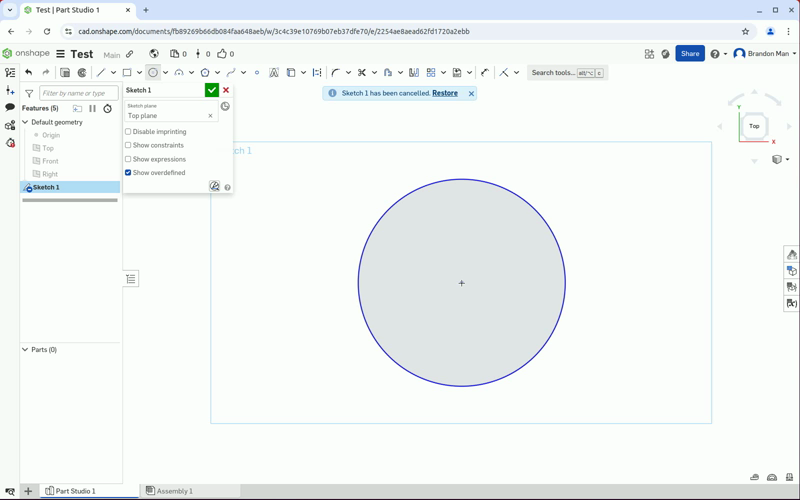
key_up(shift)
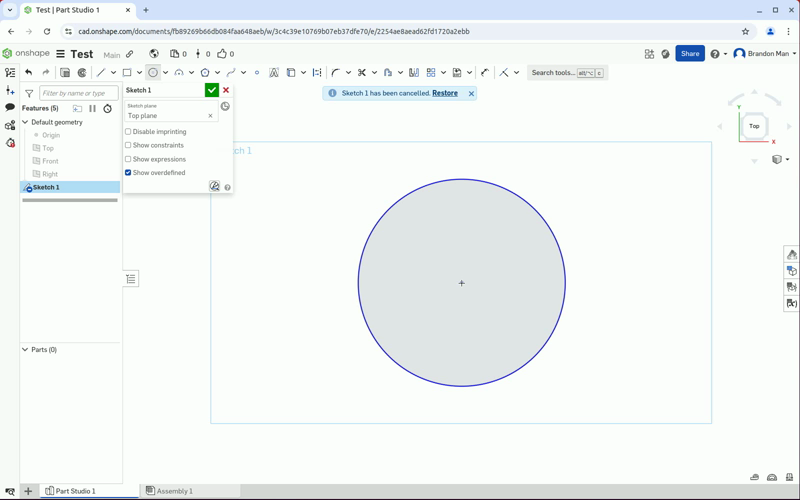
mouse_move(554, 282)
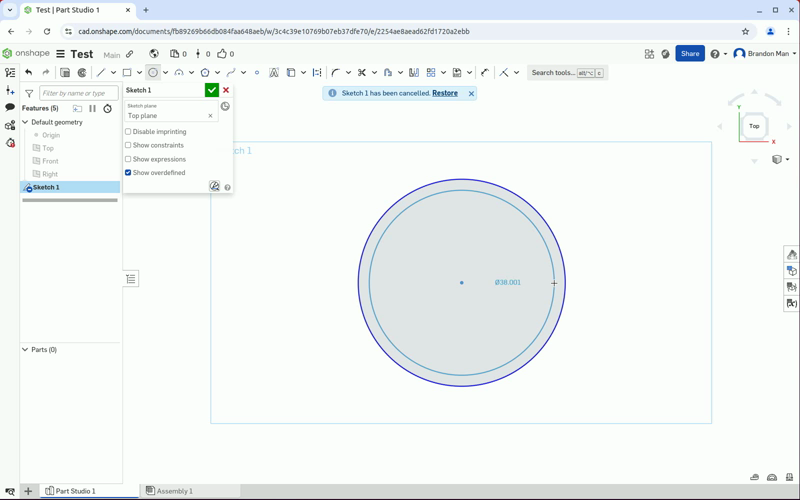
click(554, 282)
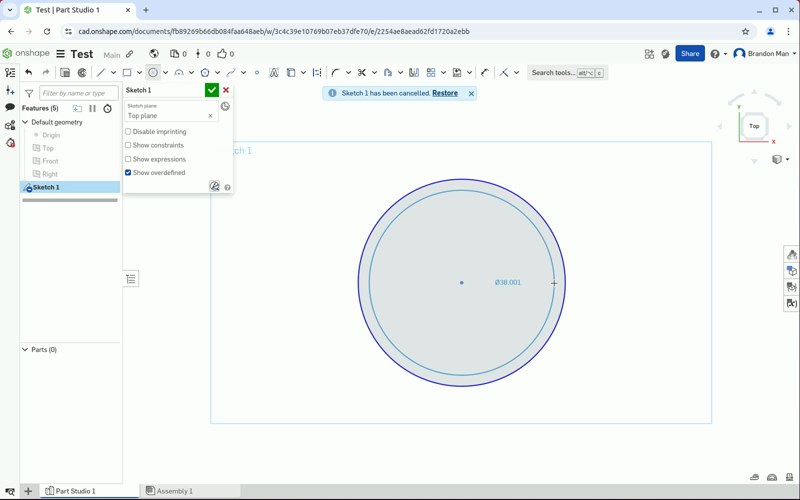
key(esc)
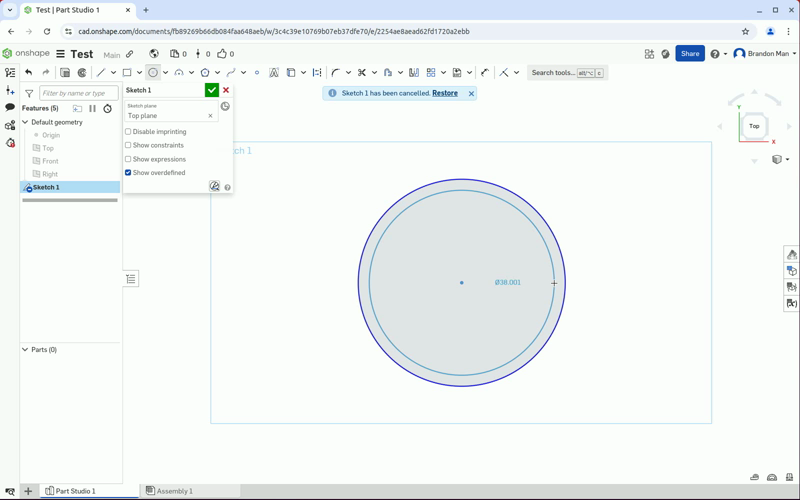
mouse_move(557, 257)
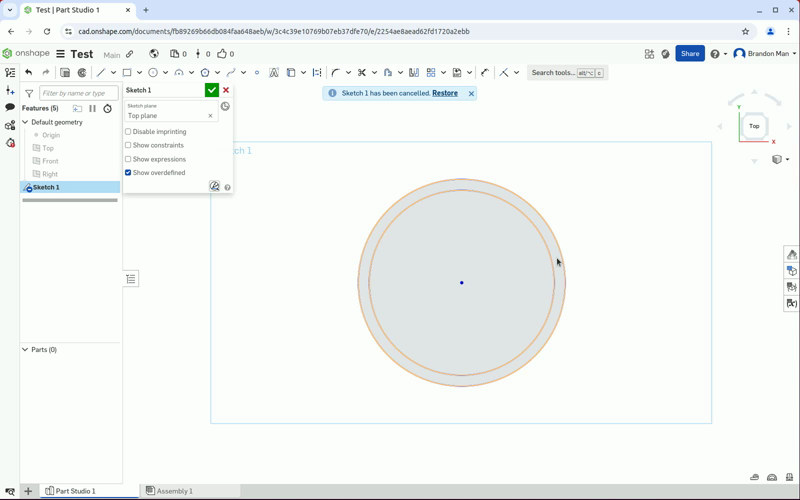
click(557, 257)
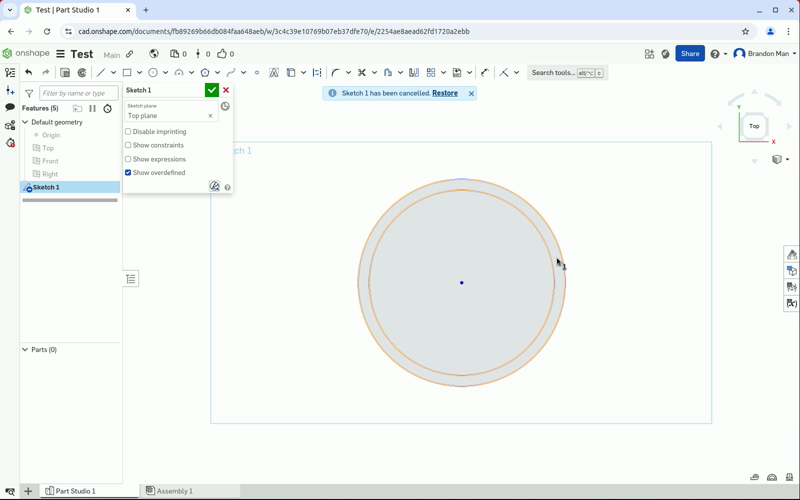
mouse_move(73, 352)
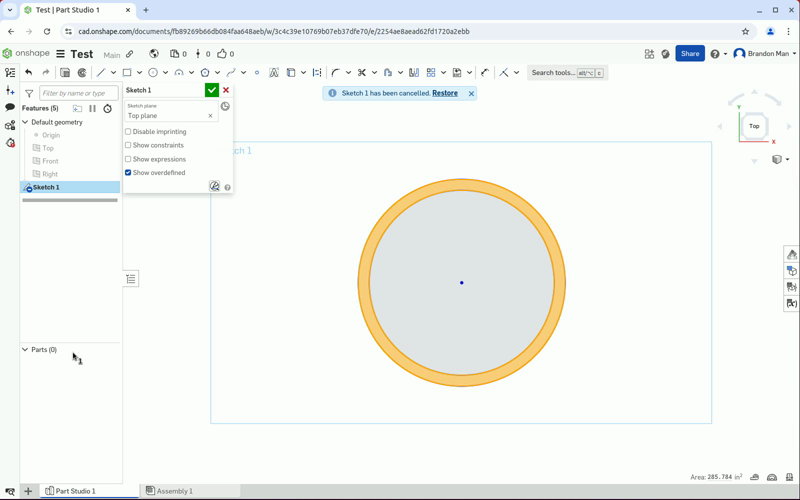
key(shift+y)
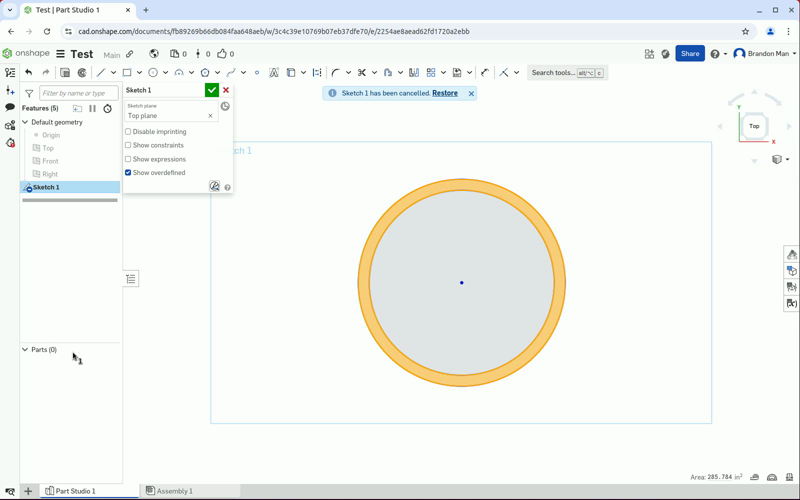
key(shift+e)
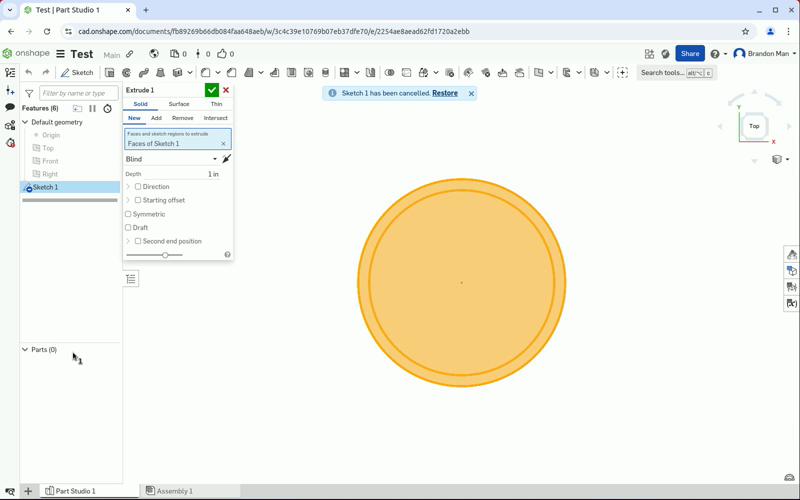
mouse_move(143, 106)
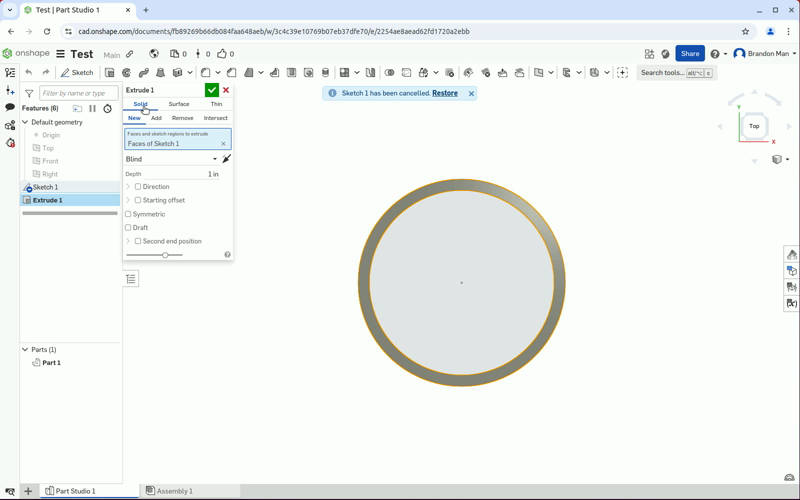
click(143, 106)
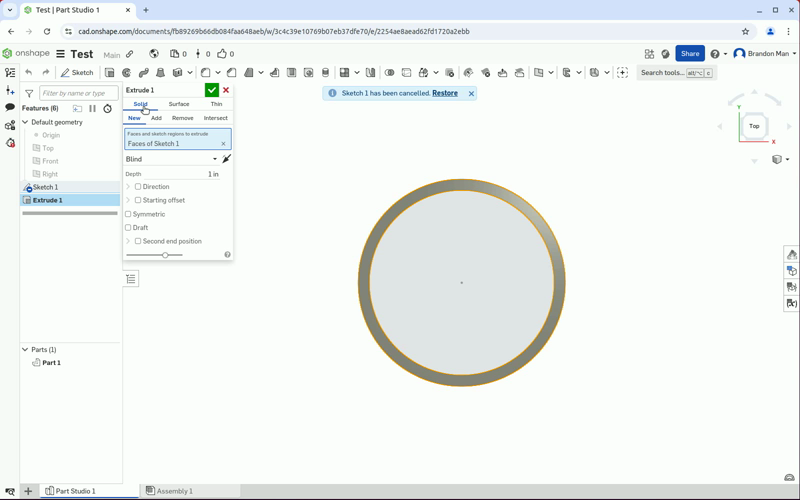
mouse_move(137, 120)
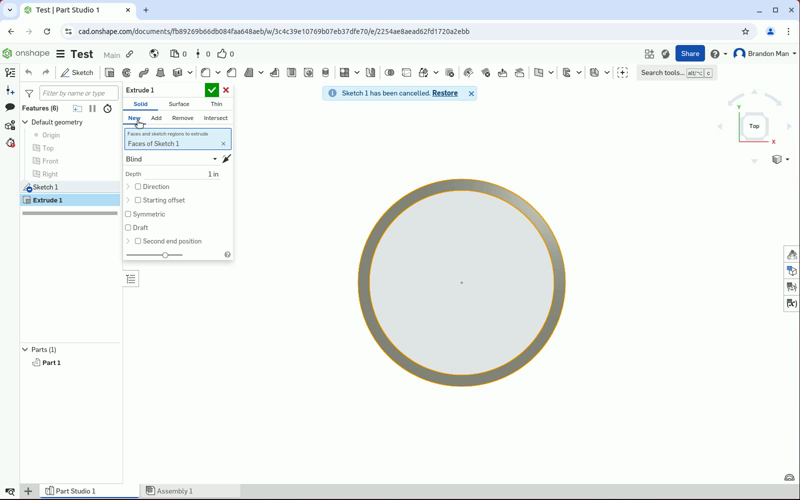
click(137, 120)
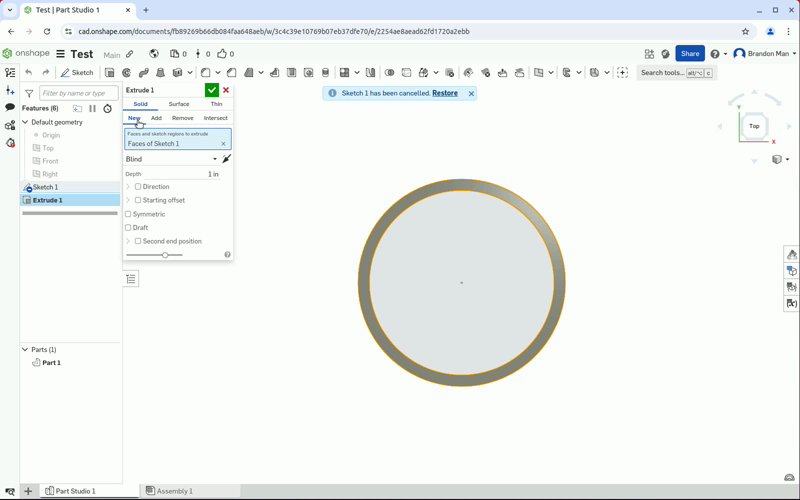
key(tab, 4)
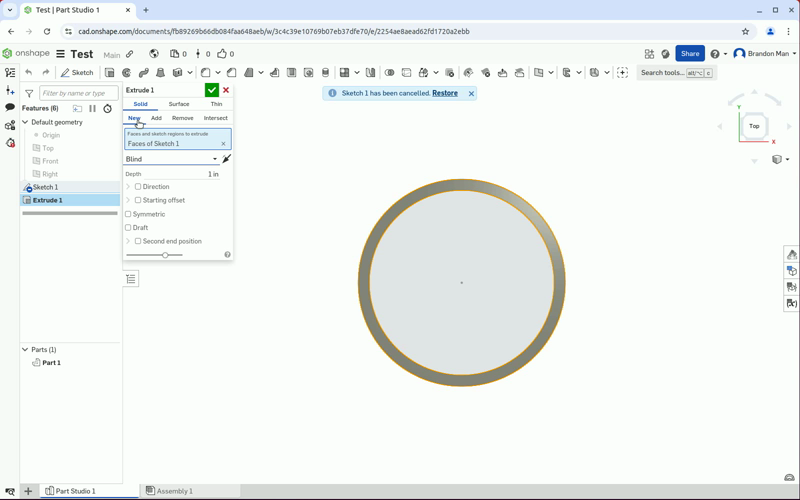
text(7.703)
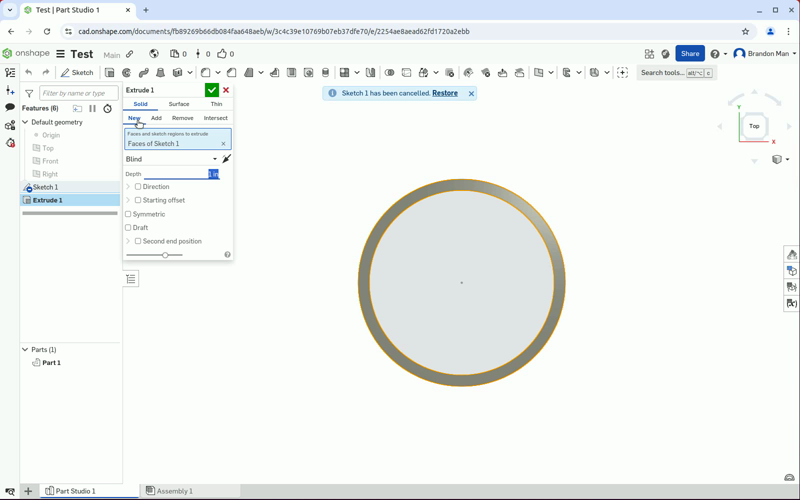
key(enter)
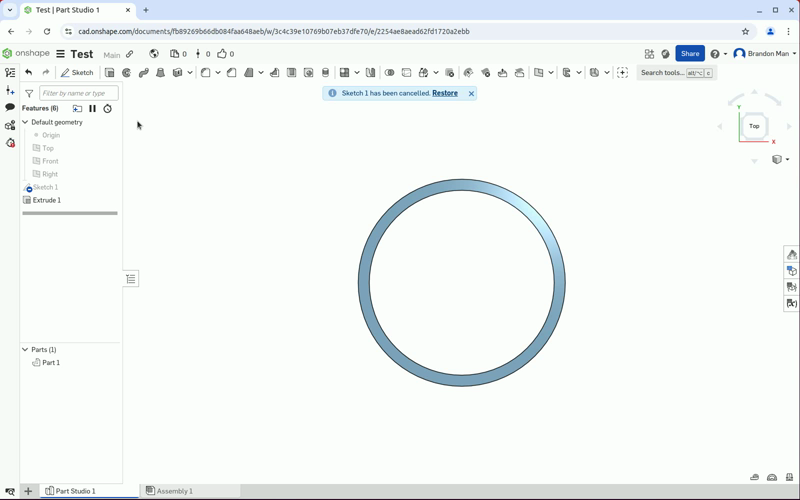
key(shift+h)
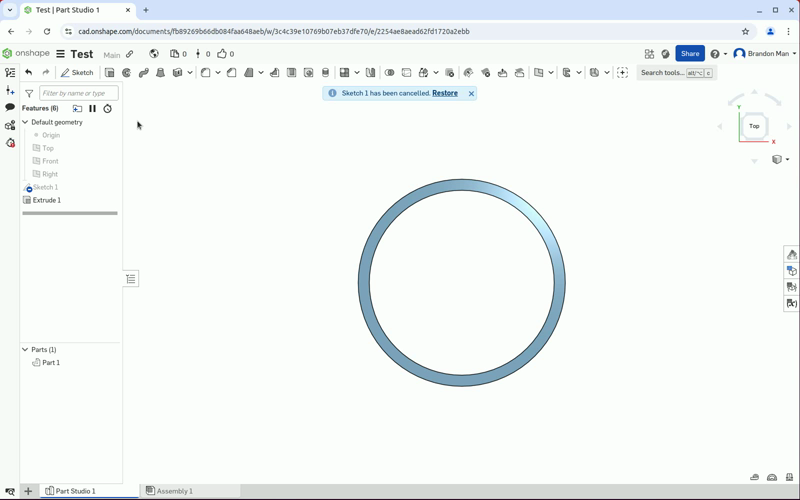
key(shift+h)
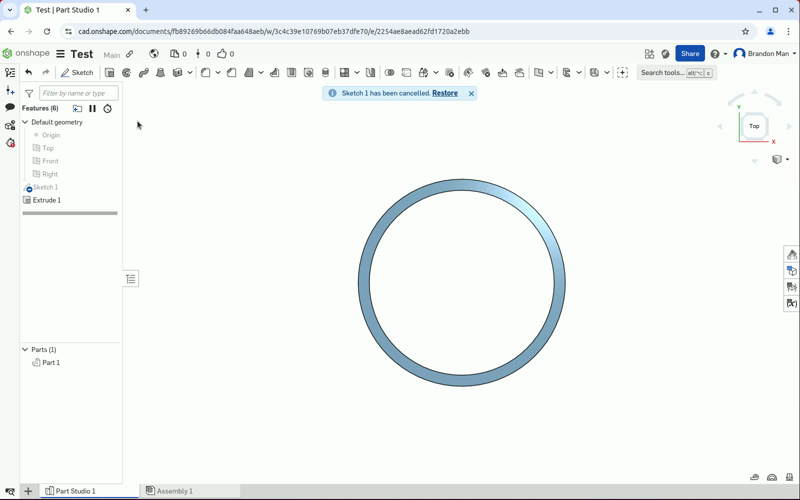
mouse_move(73, 189)
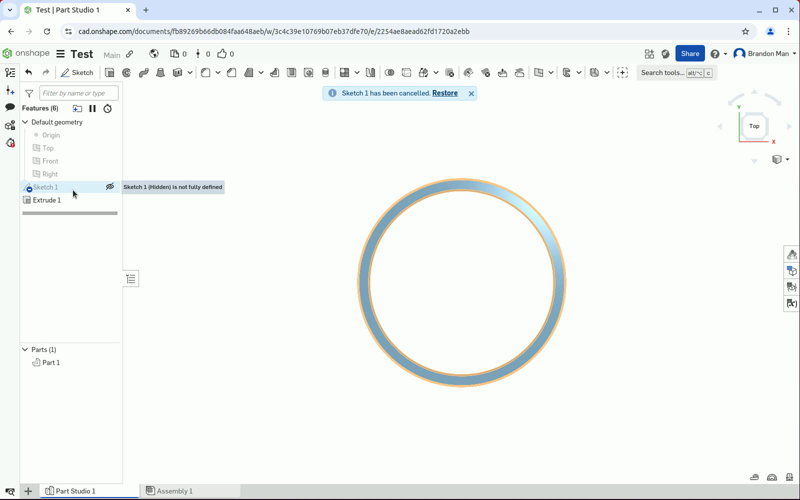
click(73, 189)
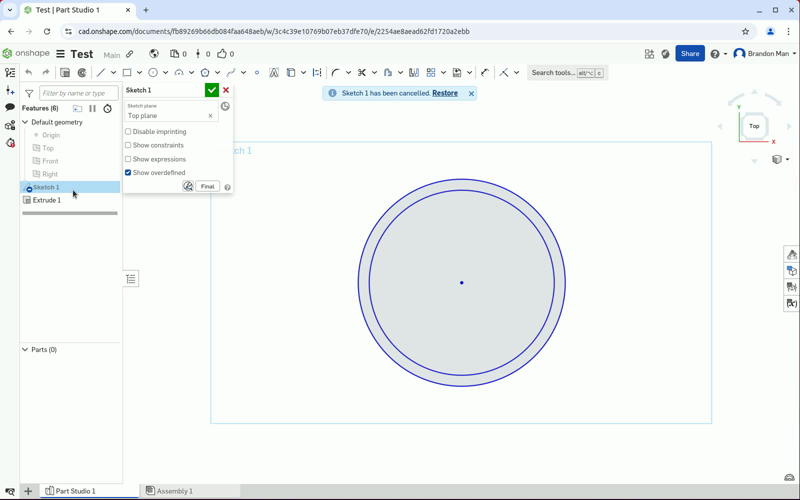
mouse_move(229, 92)
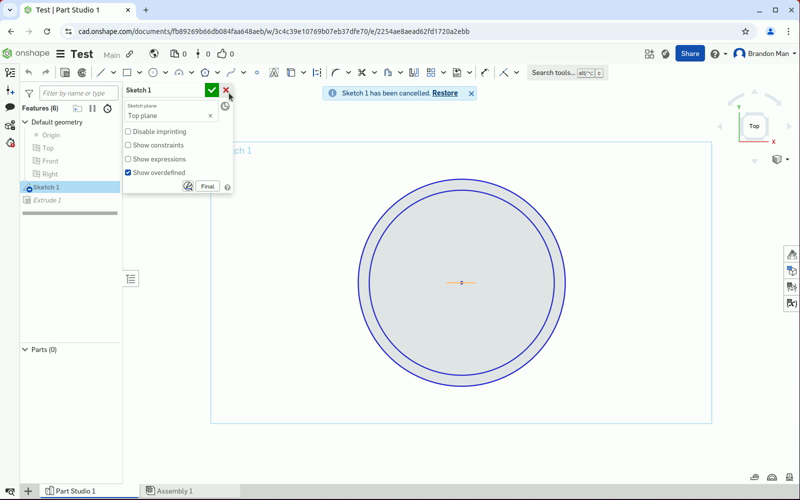
click(229, 92)
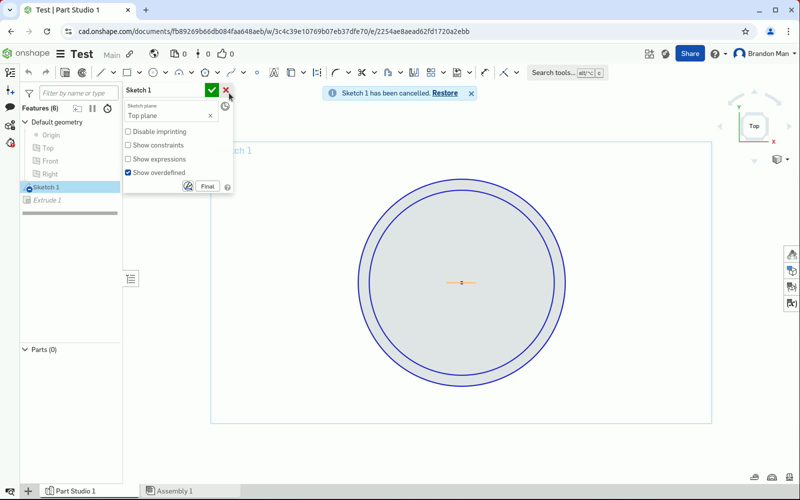
key(shift+s)
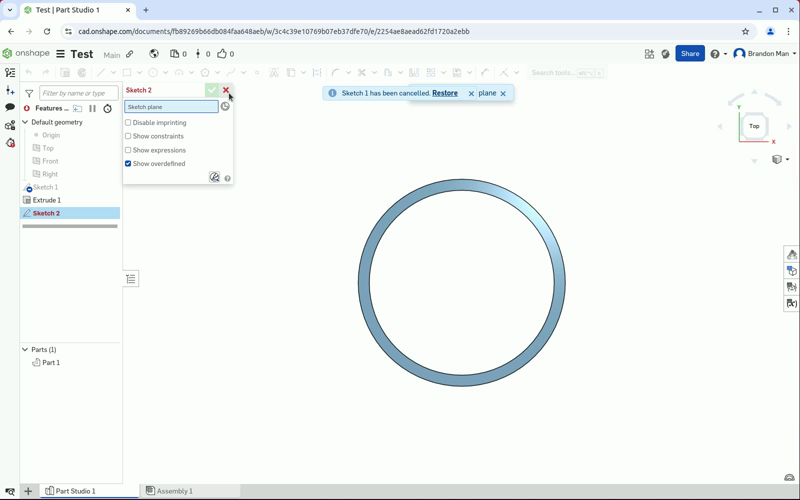
mouse_move(73, 150)
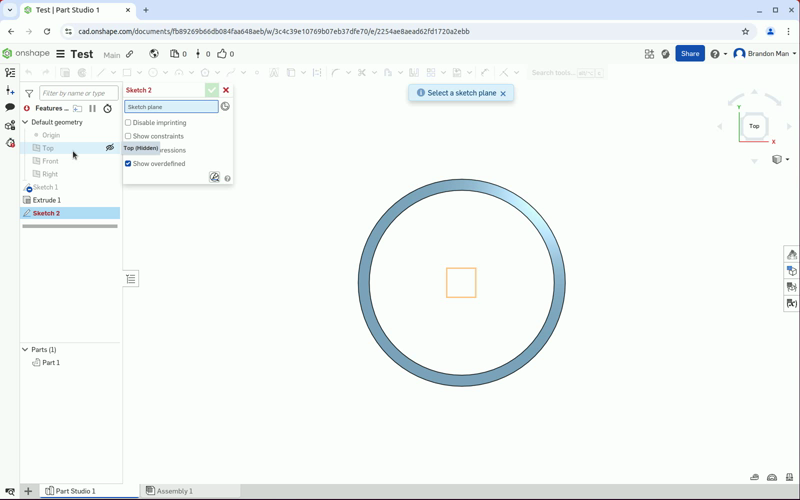
click(73, 150)
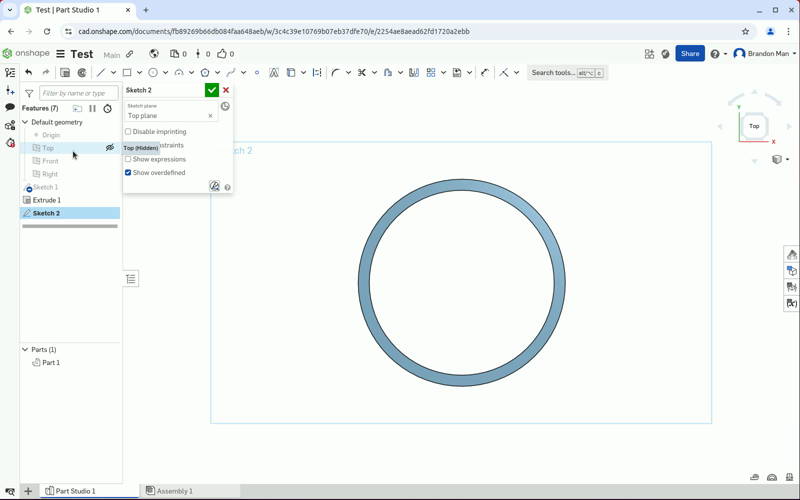
mouse_move(73, 352)
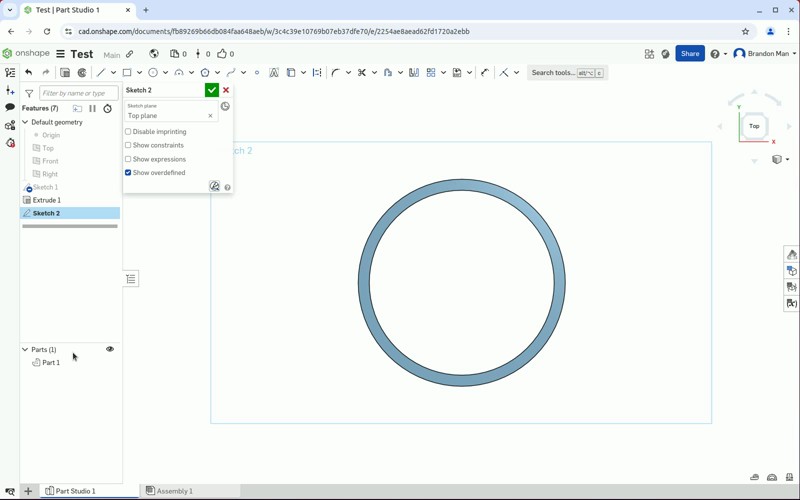
key(y)
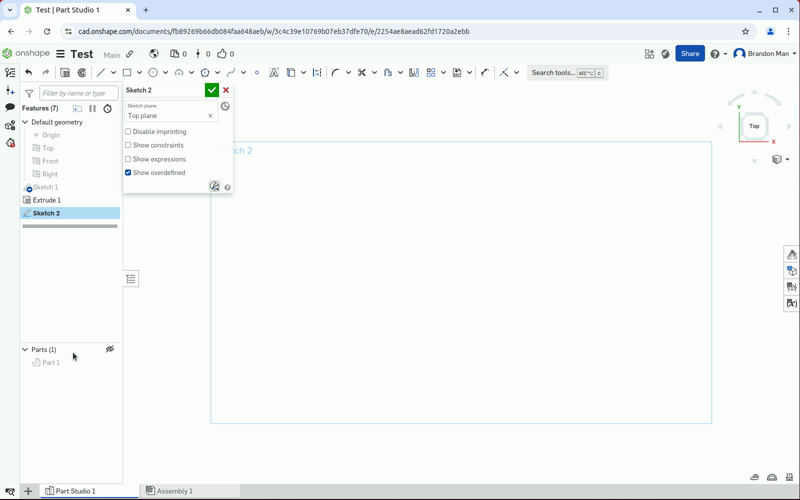
key(c)
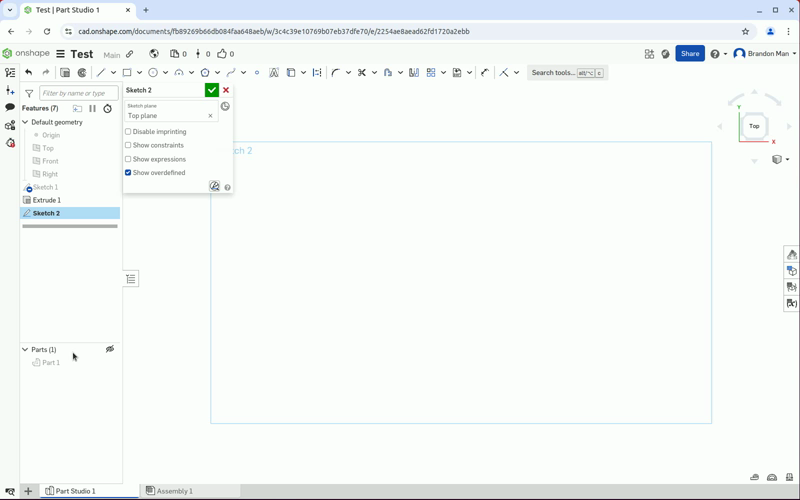
key_down(shift)
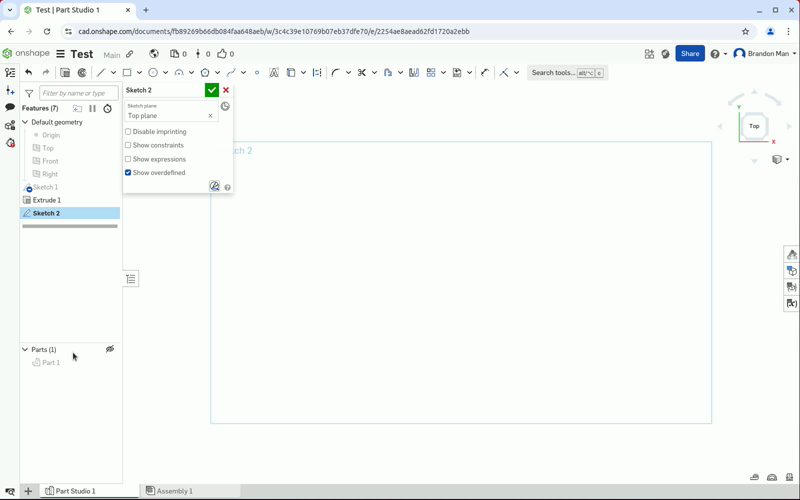
mouse_move(461, 282)
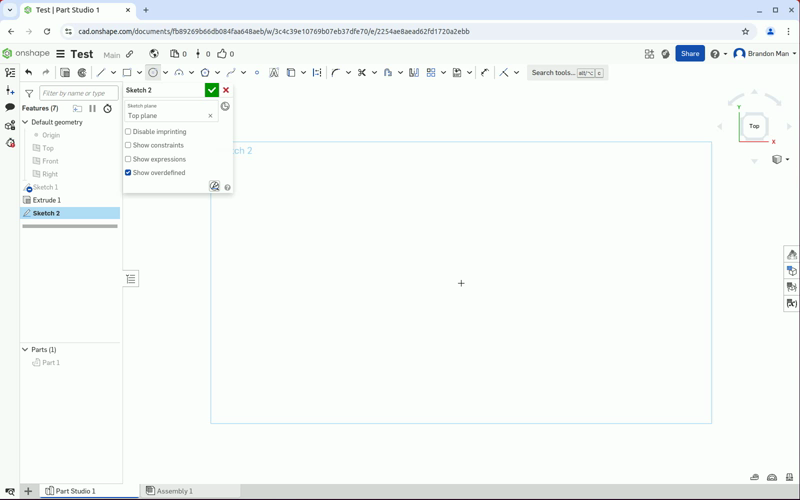
click(461, 282)
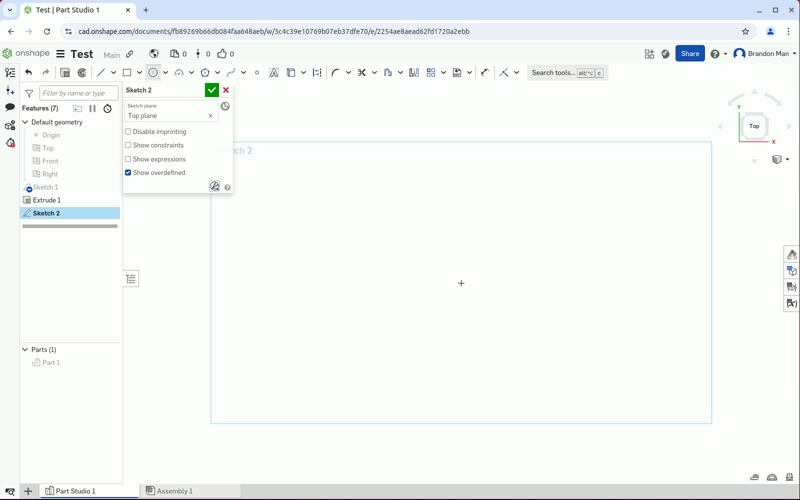
key_up(shift)
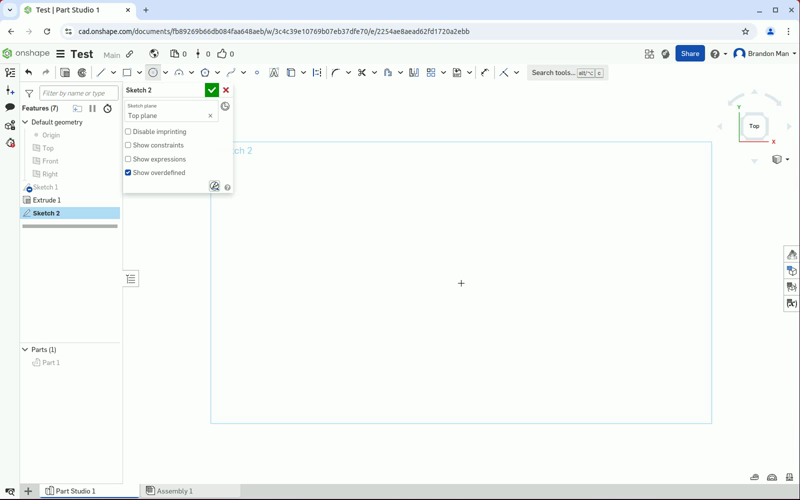
mouse_move(555, 282)
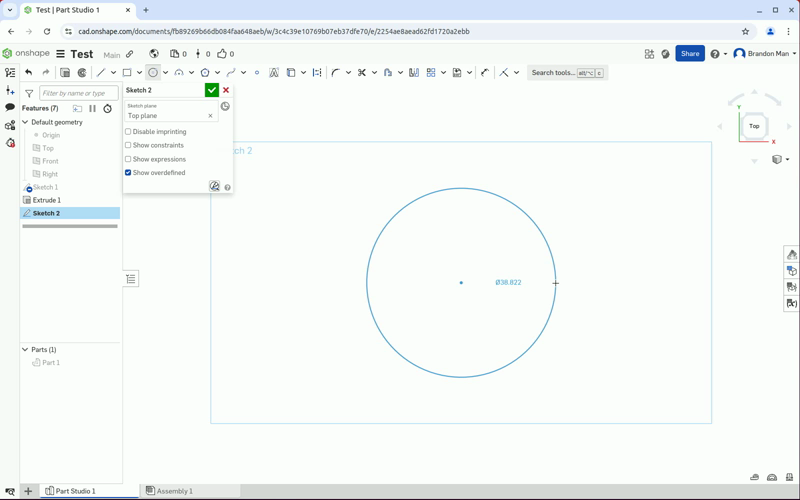
click(555, 282)
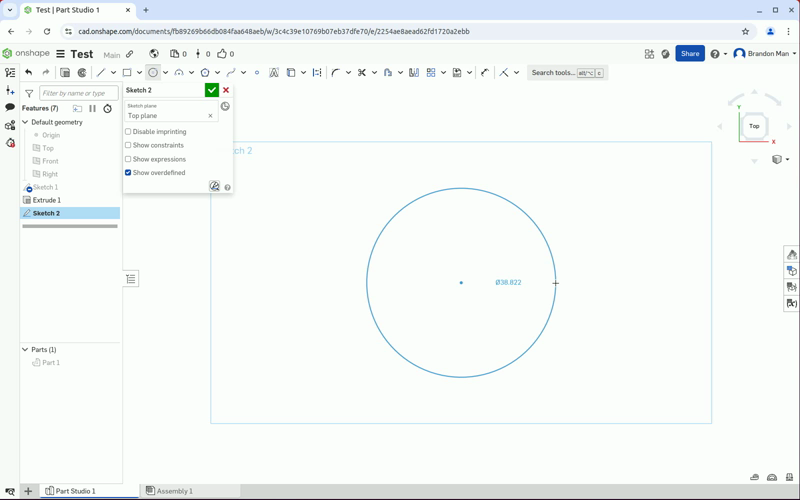
key(esc)
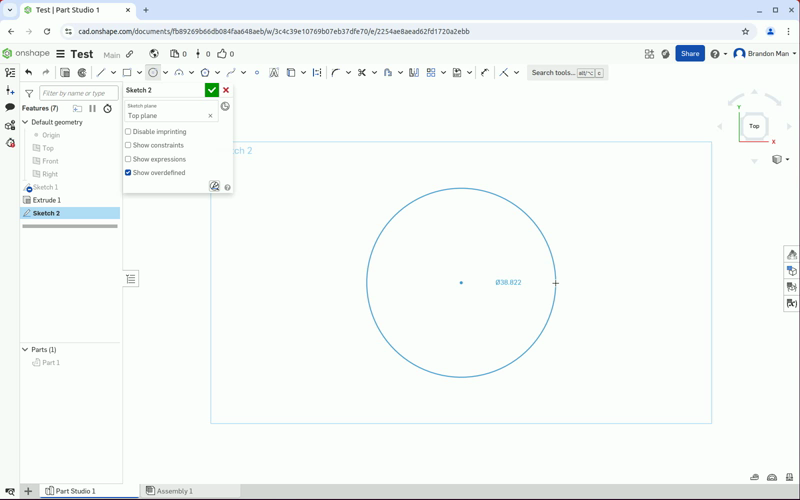
key(c)
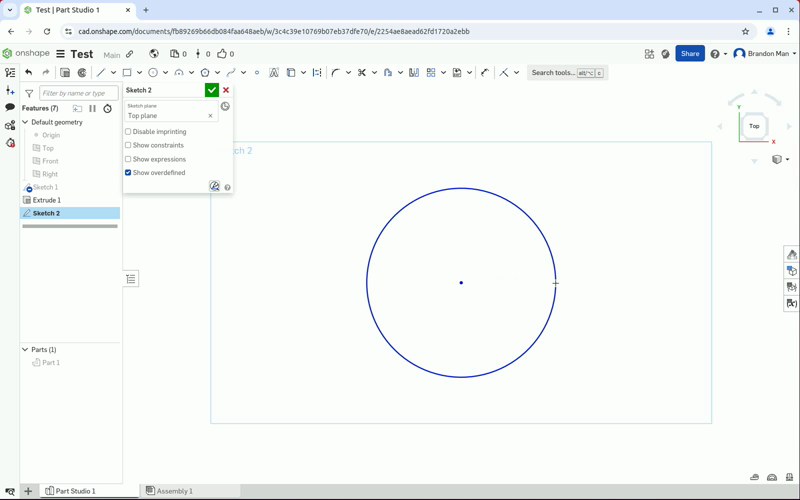
key_down(shift)
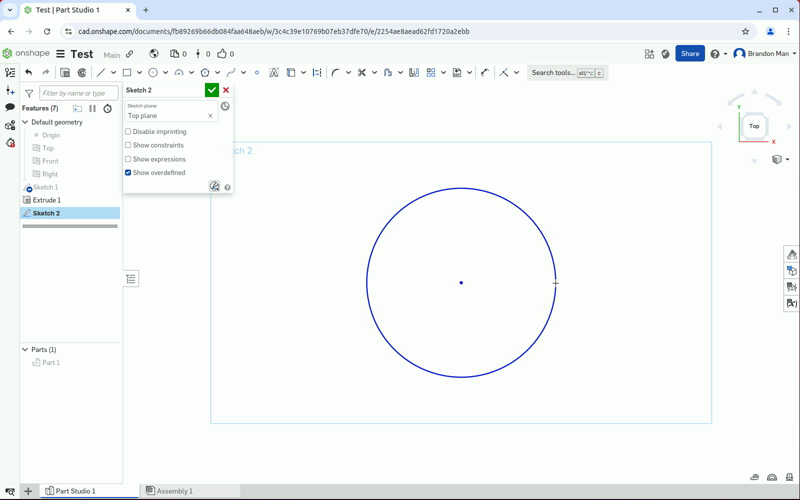
mouse_move(461, 282)
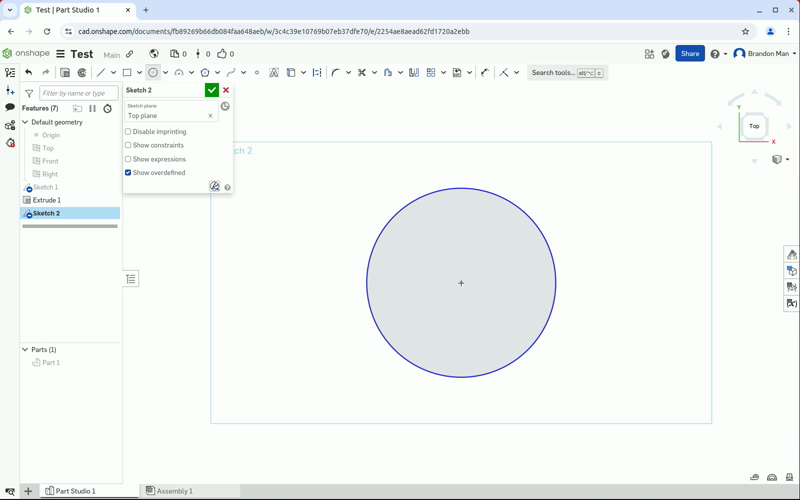
click(461, 282)
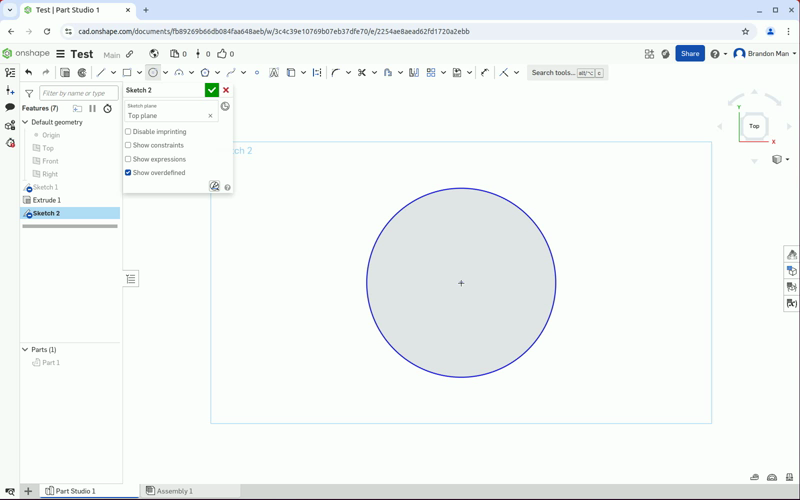
key_up(shift)
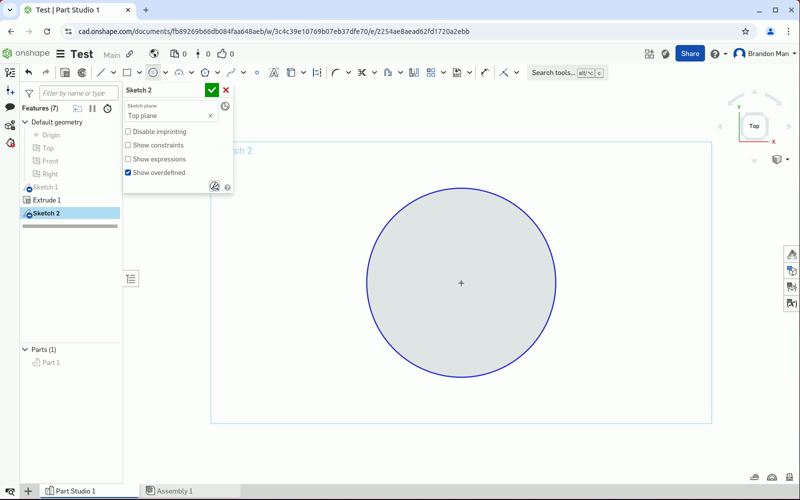
mouse_move(546, 282)
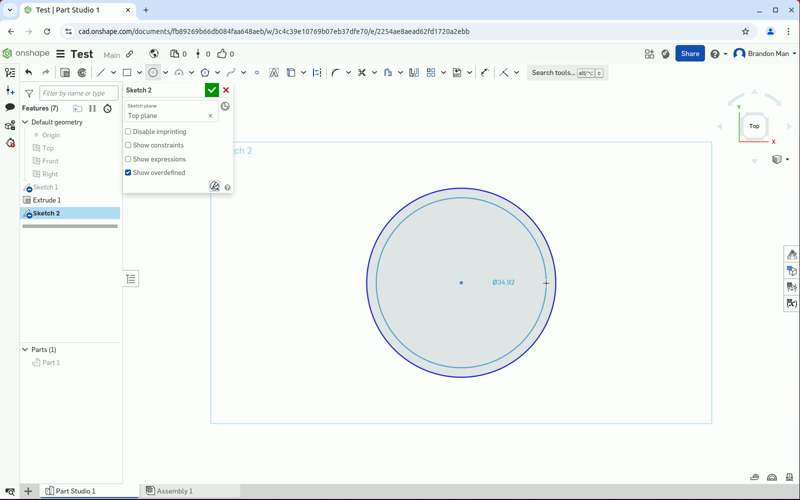
click(546, 282)
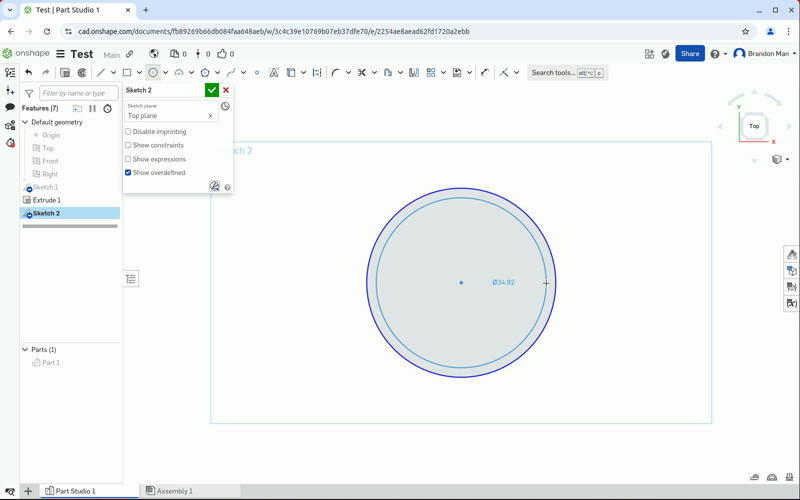
key(esc)
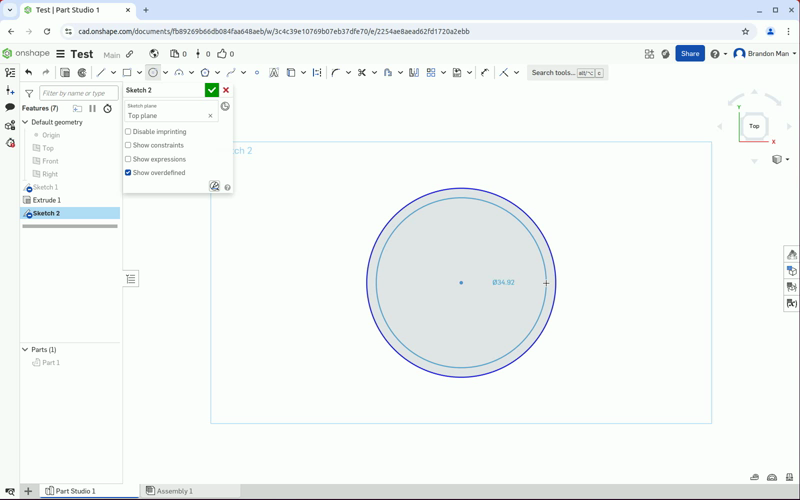
mouse_move(406, 353)
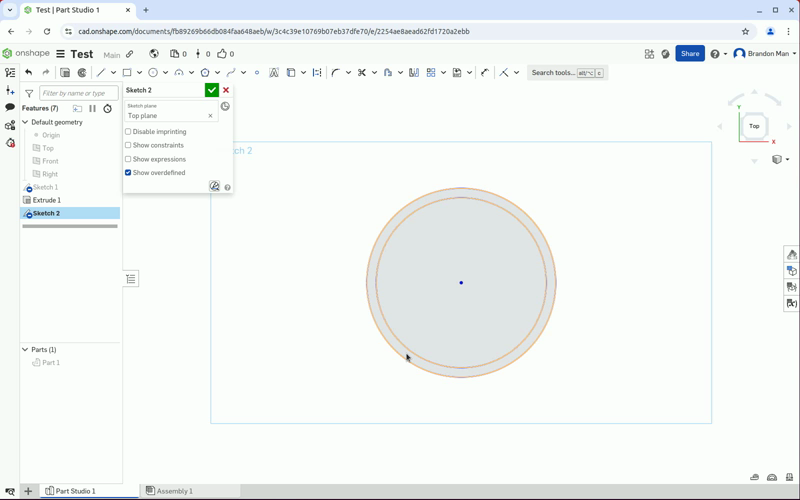
click(406, 353)
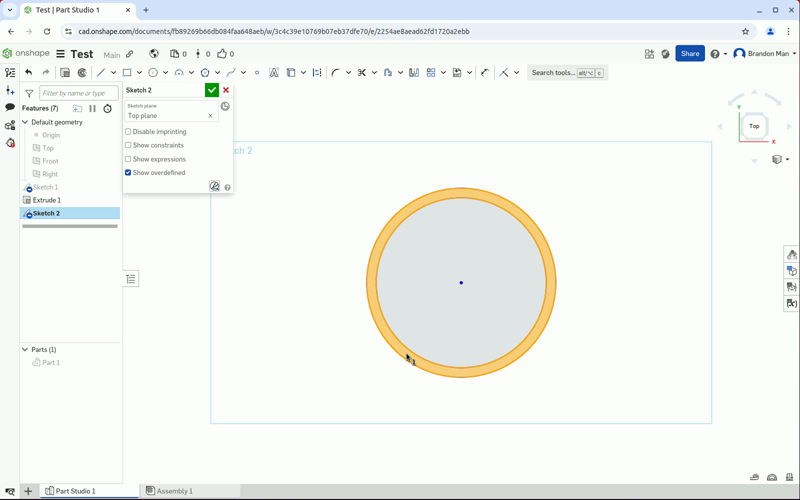
mouse_move(73, 352)
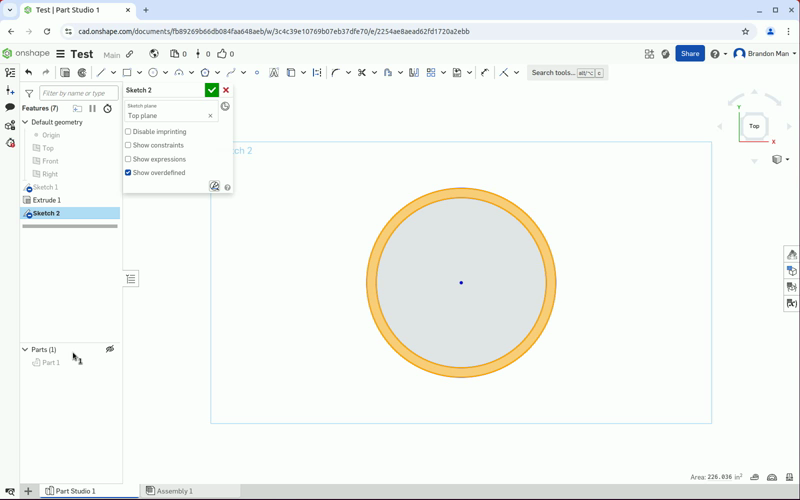
key(shift+y)
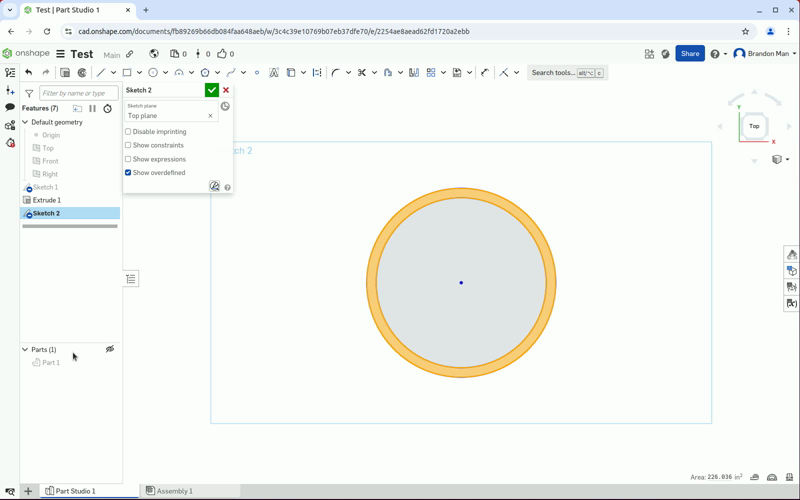
key(shift+e)
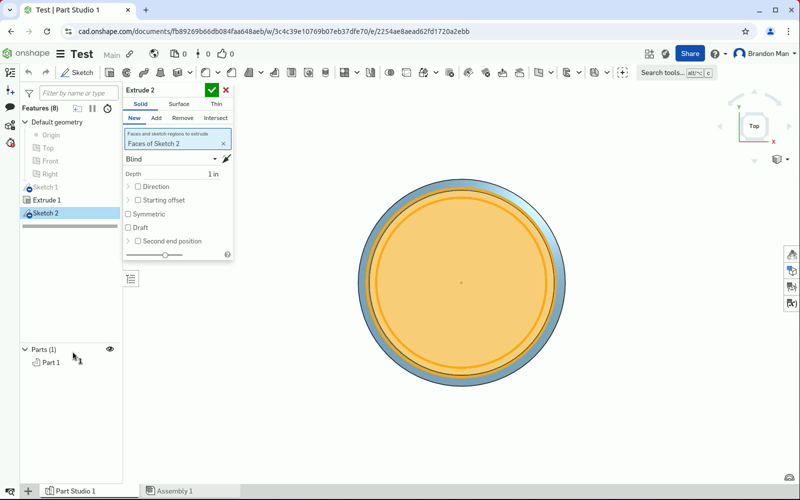
mouse_move(143, 106)
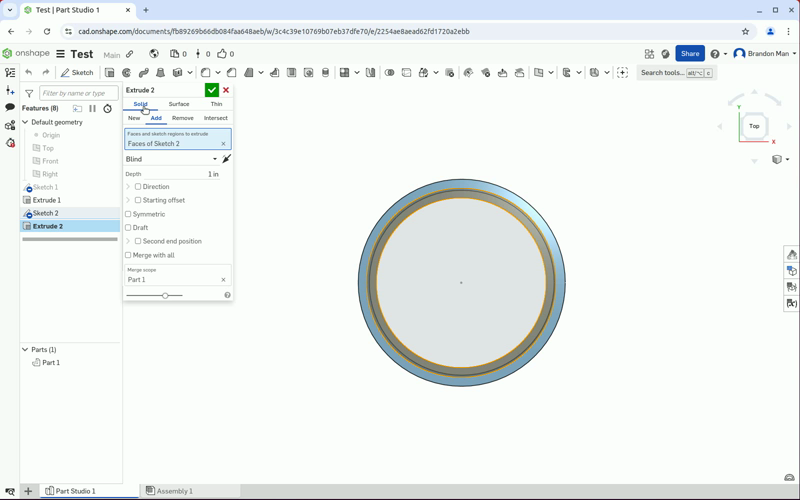
click(143, 106)
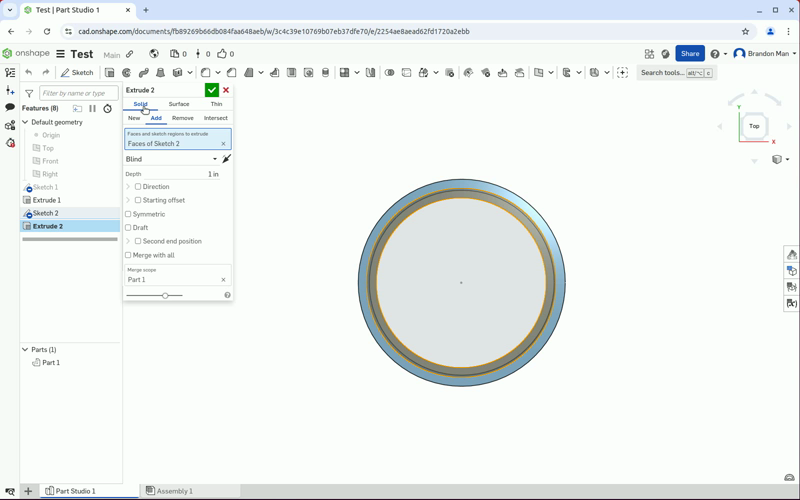
mouse_move(137, 120)
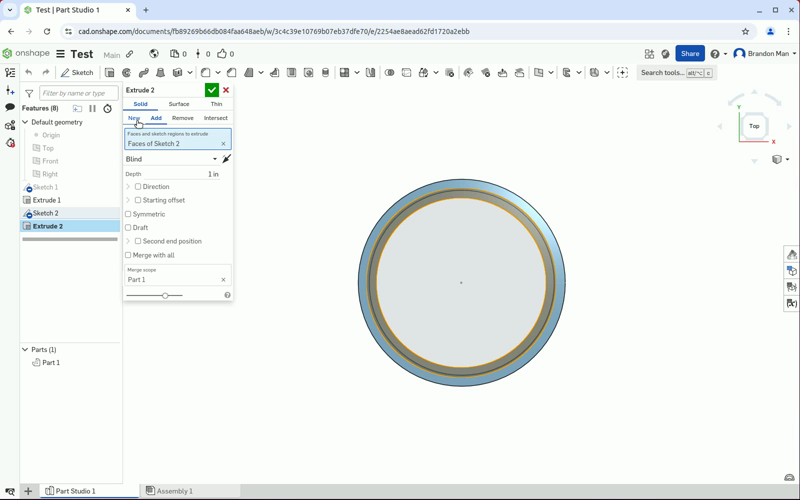
click(137, 120)
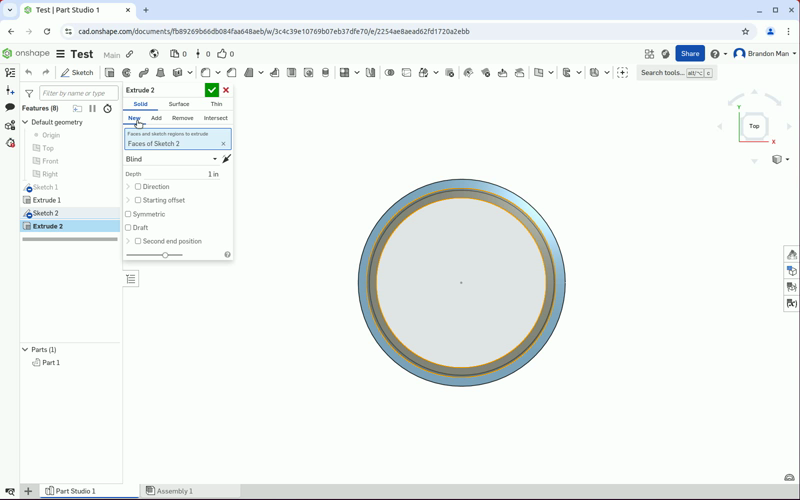
key(tab, 4)
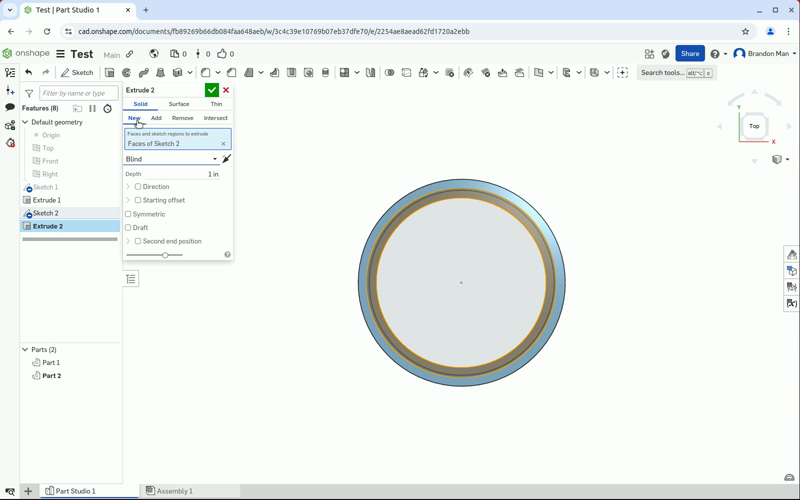
text(1.685)
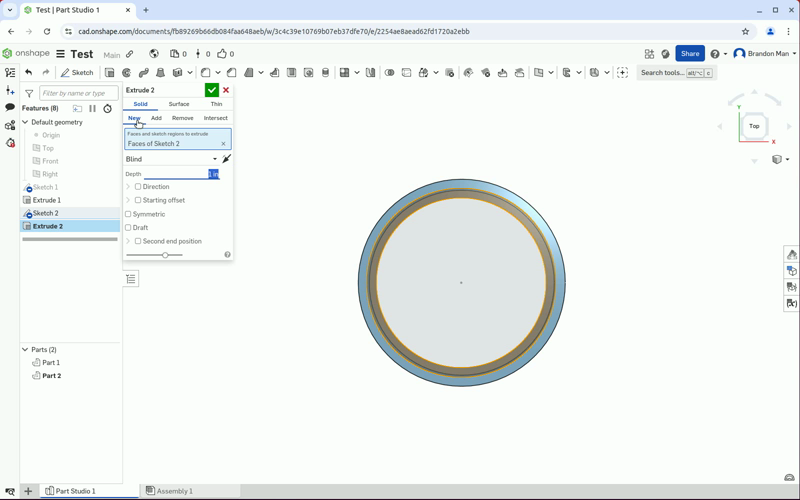
key(enter)
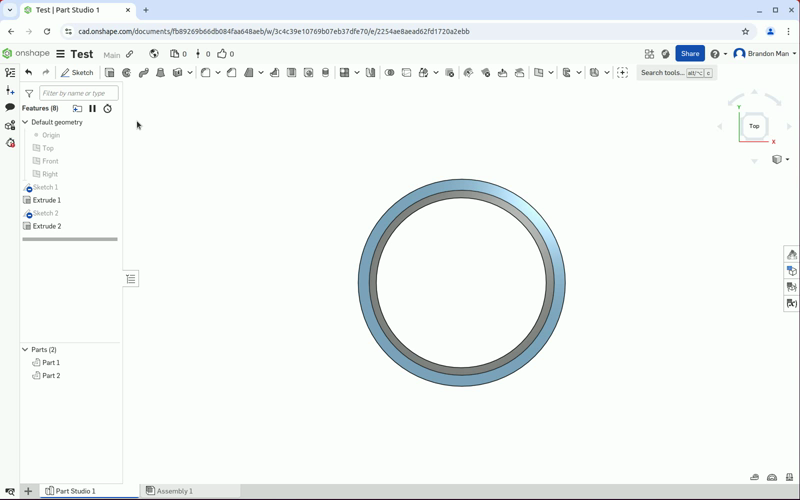
key(shift+h)
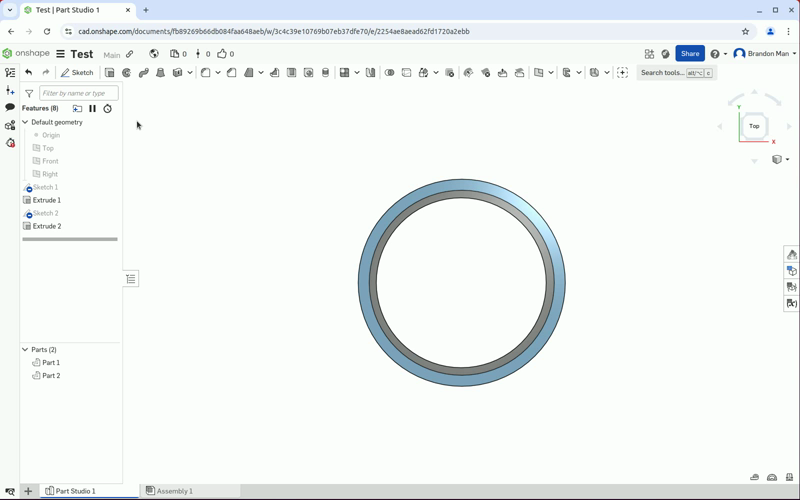
key(shift+h)
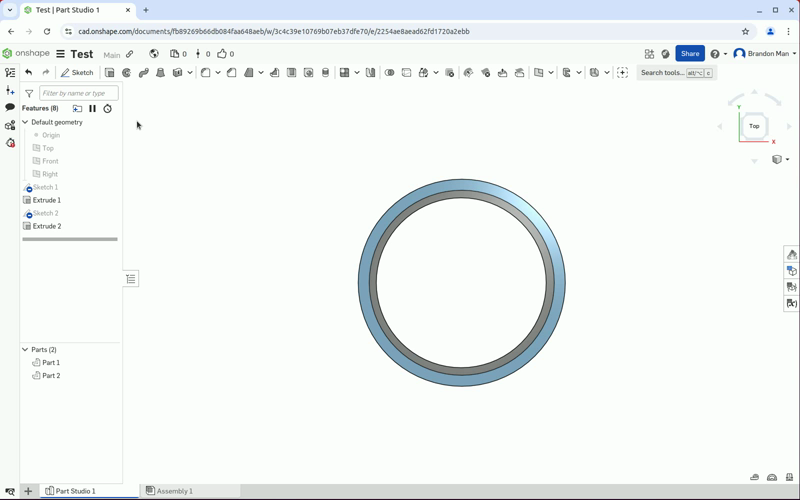
mouse_move(73, 189)
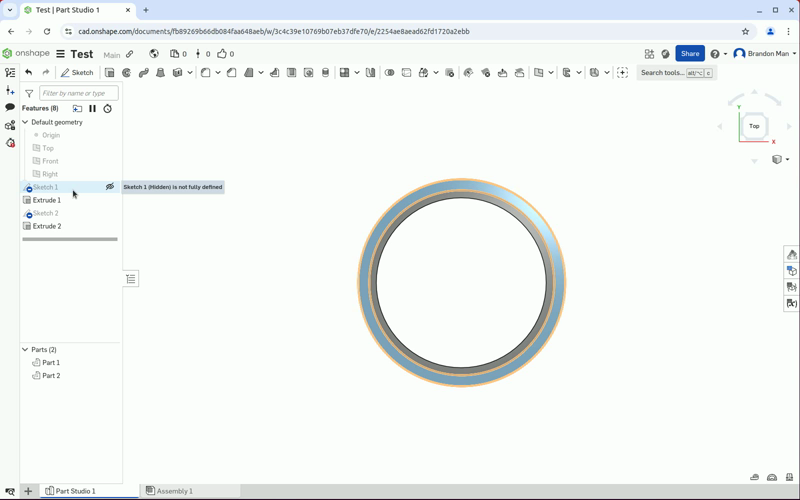
click(73, 189)
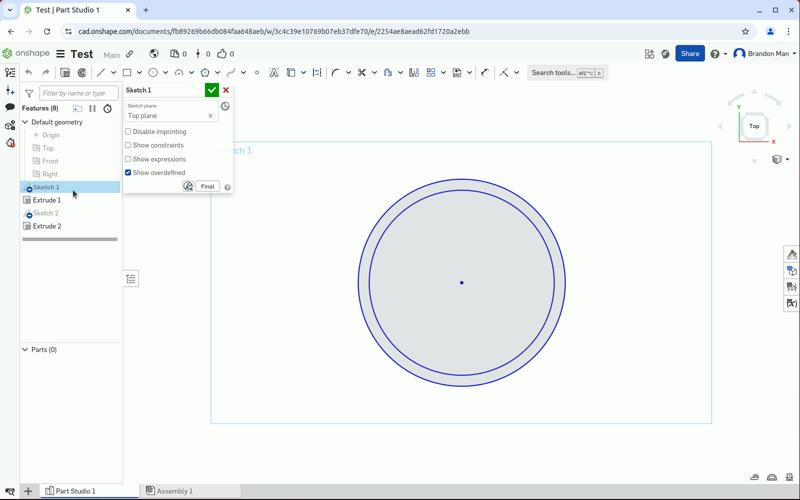
mouse_move(229, 92)
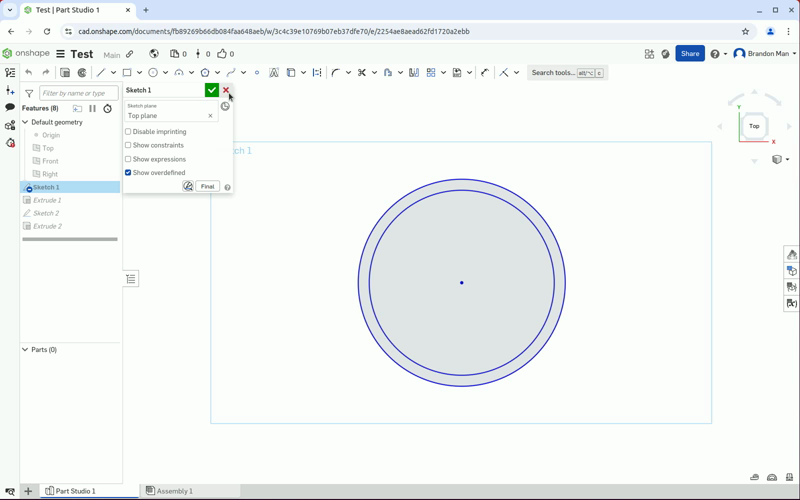
click(229, 92)
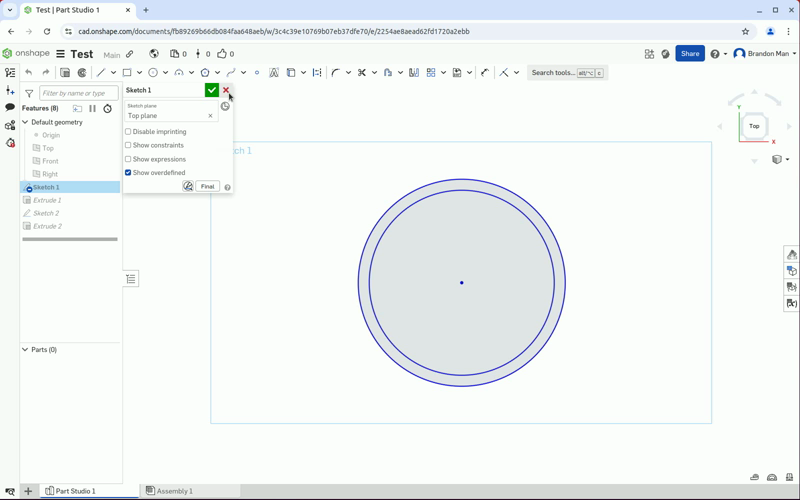
key(shift+s)
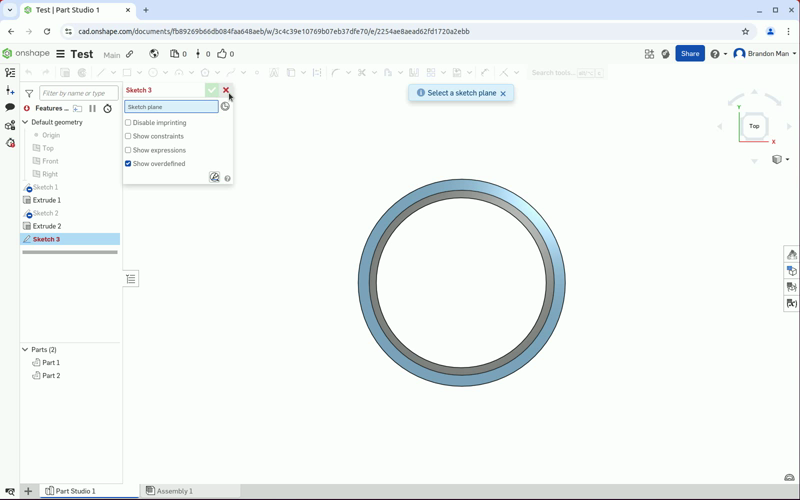
mouse_move(73, 150)
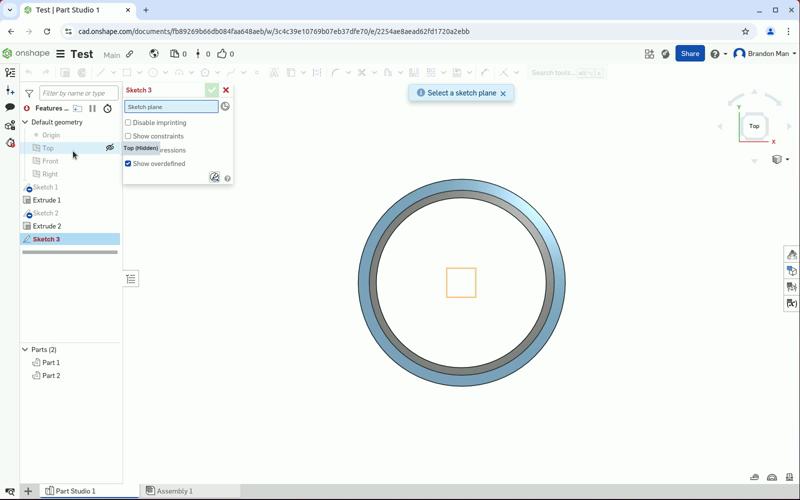
click(73, 150)
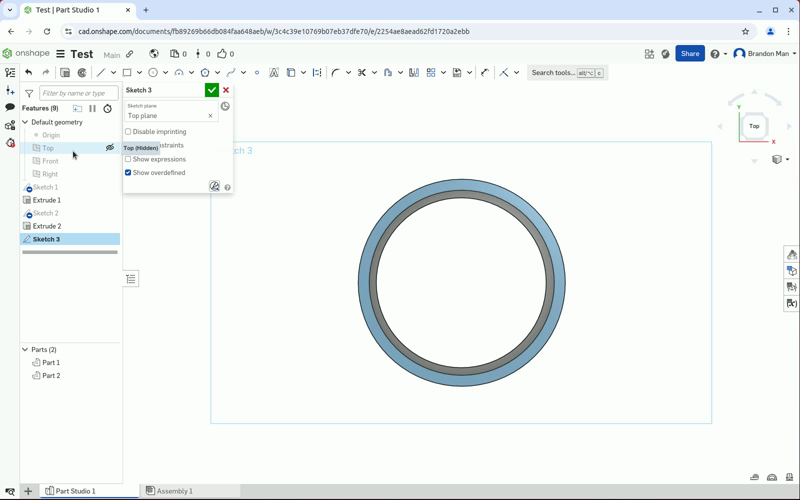
mouse_move(73, 352)
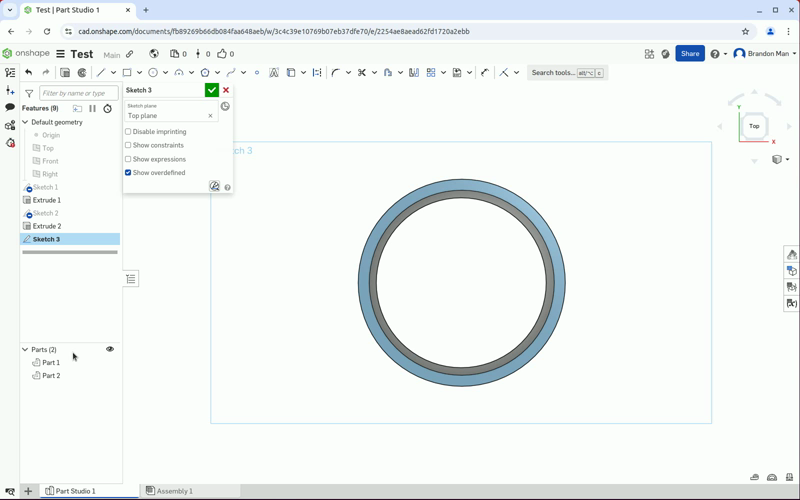
key(y)
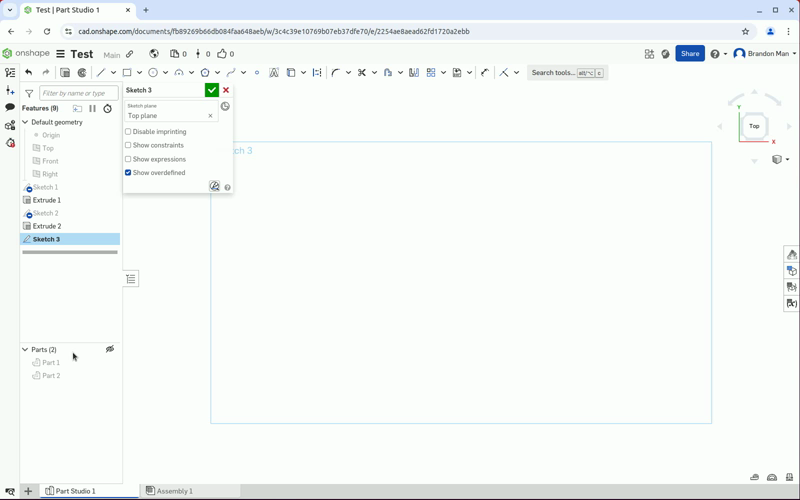
key(c)
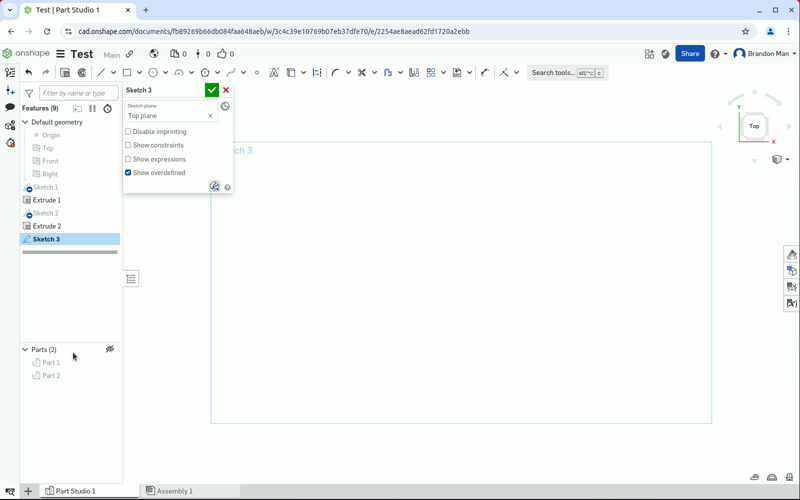
key_down(shift)
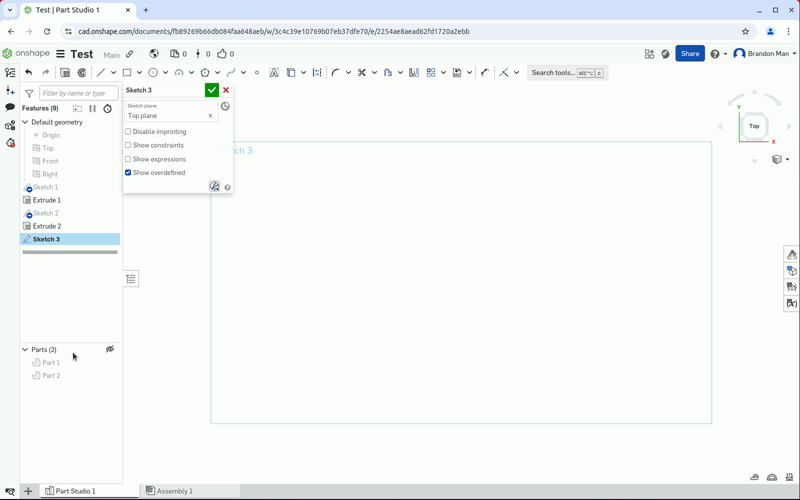
mouse_move(460, 282)
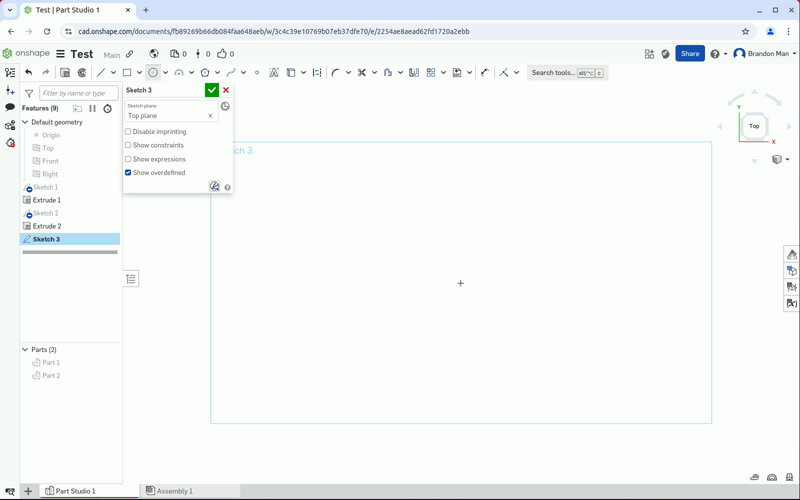
click(460, 282)
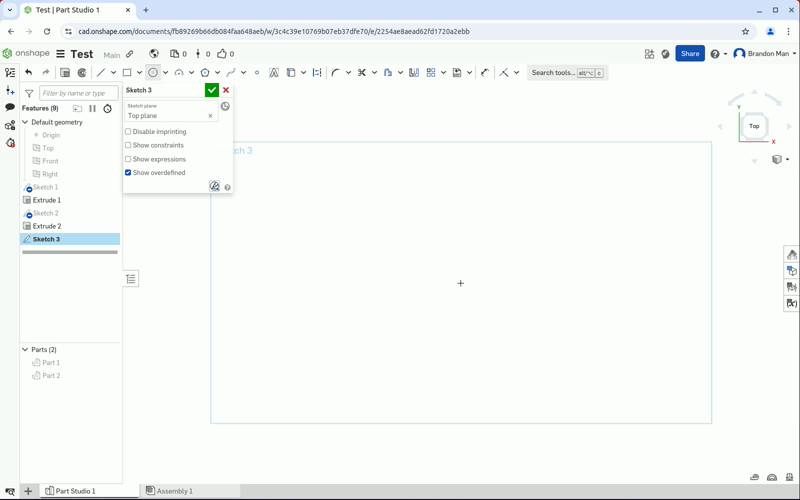
key_up(shift)
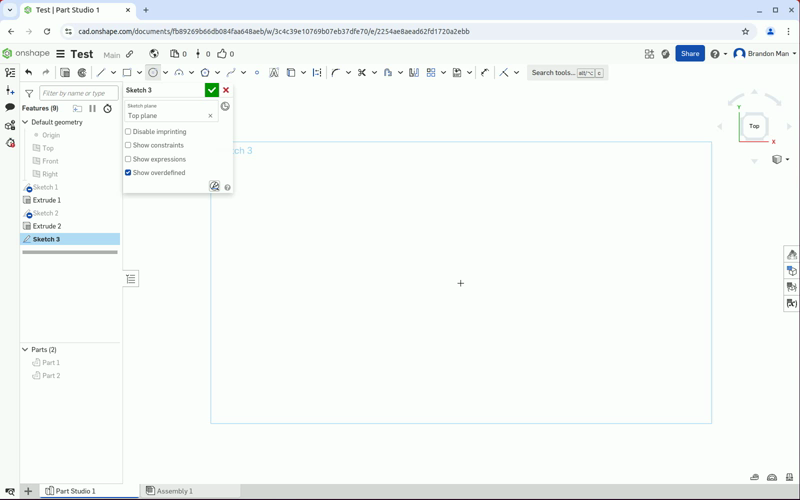
mouse_move(565, 282)
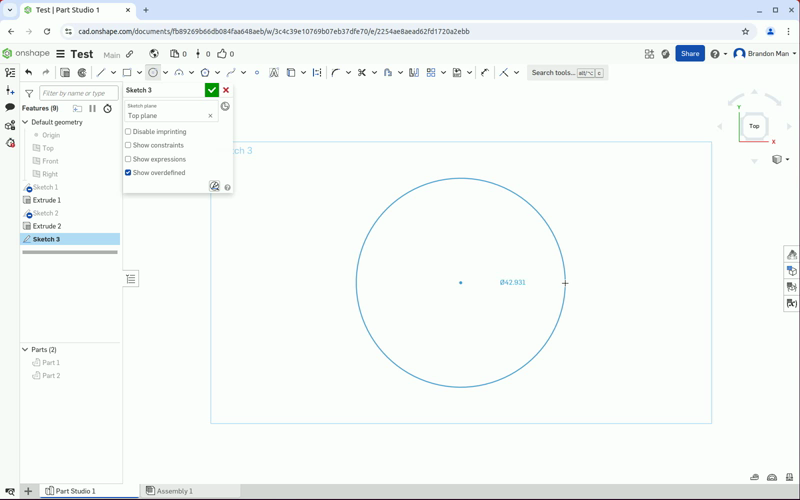
click(565, 282)
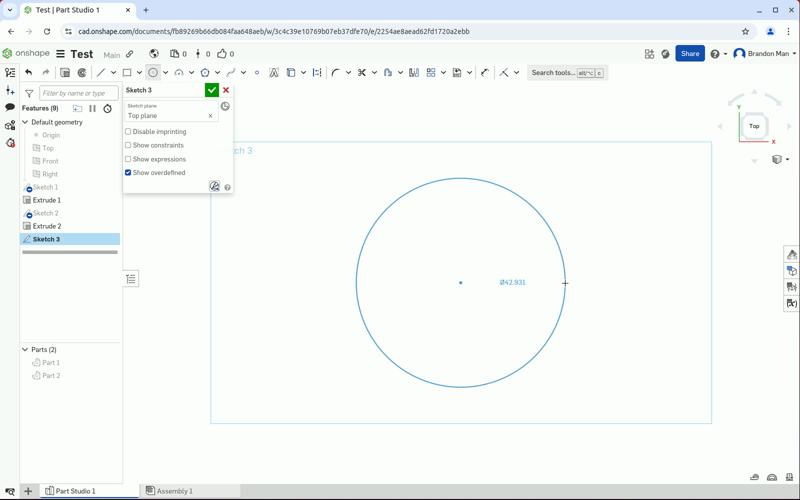
key(esc)
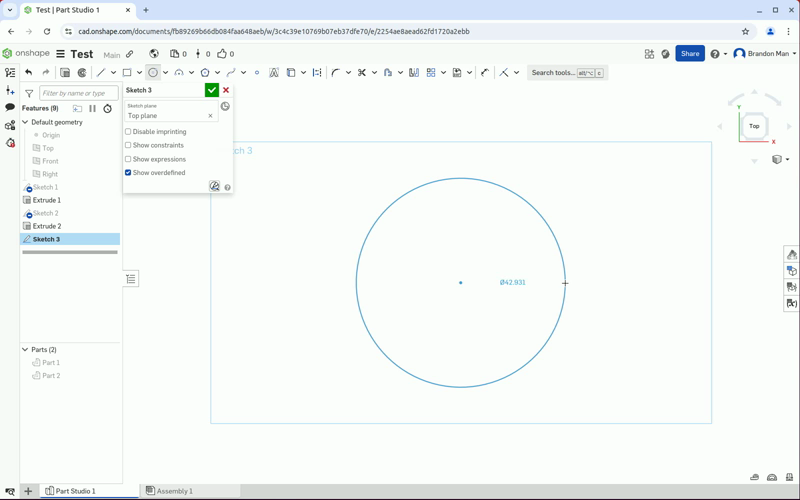
key(c)
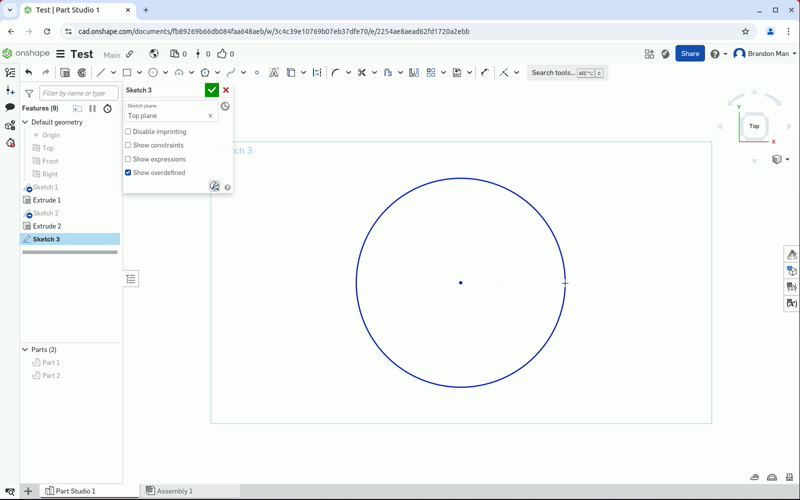
key_down(shift)
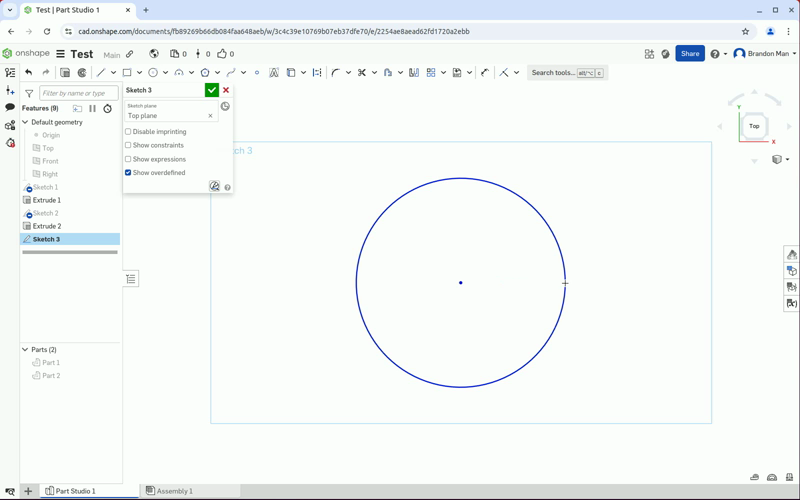
mouse_move(460, 282)
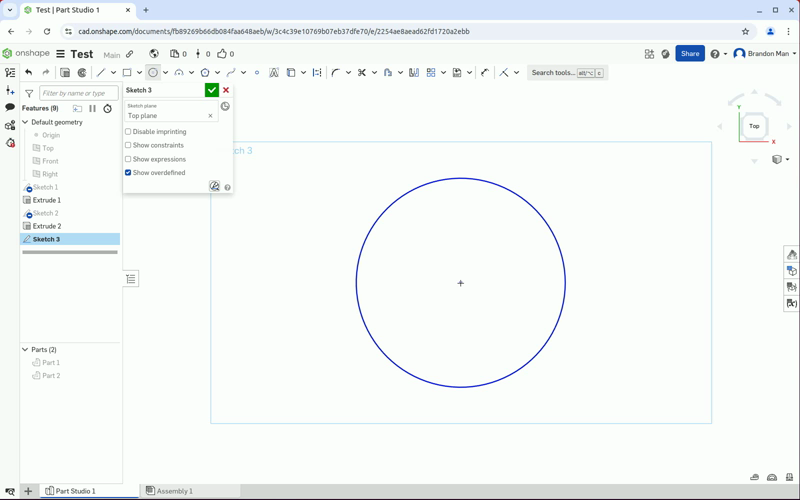
click(460, 282)
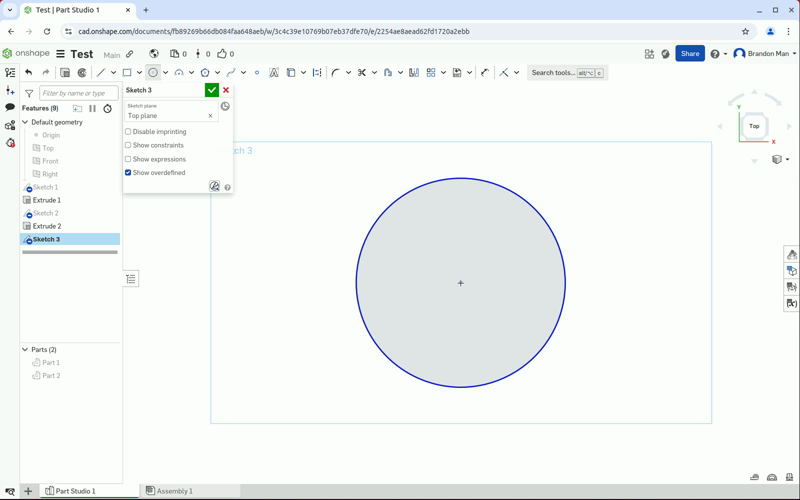
key_up(shift)
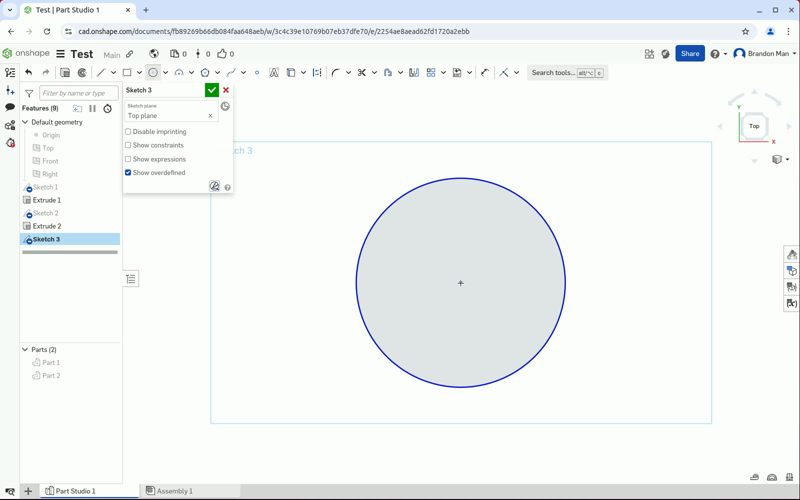
mouse_move(545, 282)
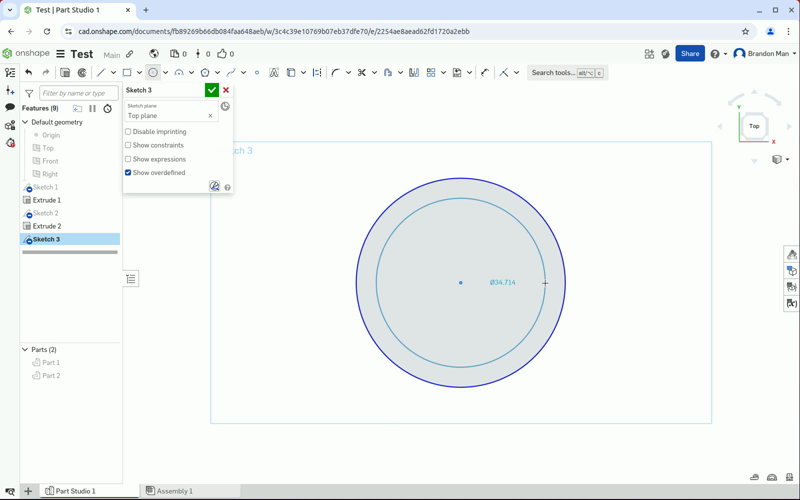
click(545, 282)
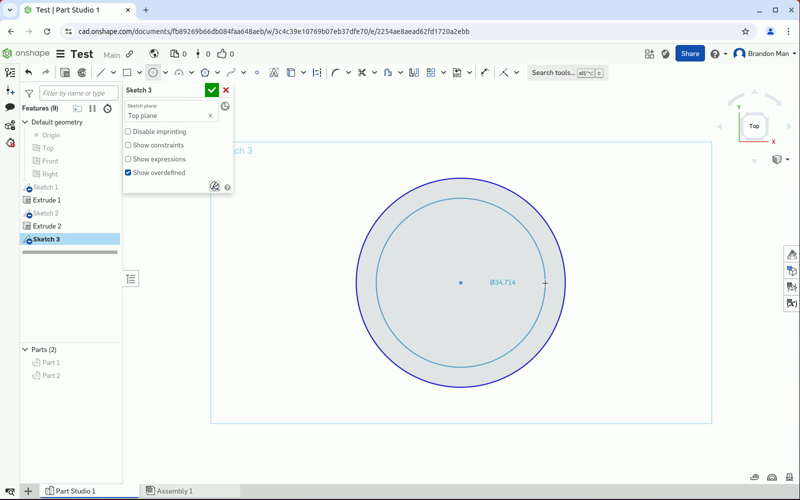
key(esc)
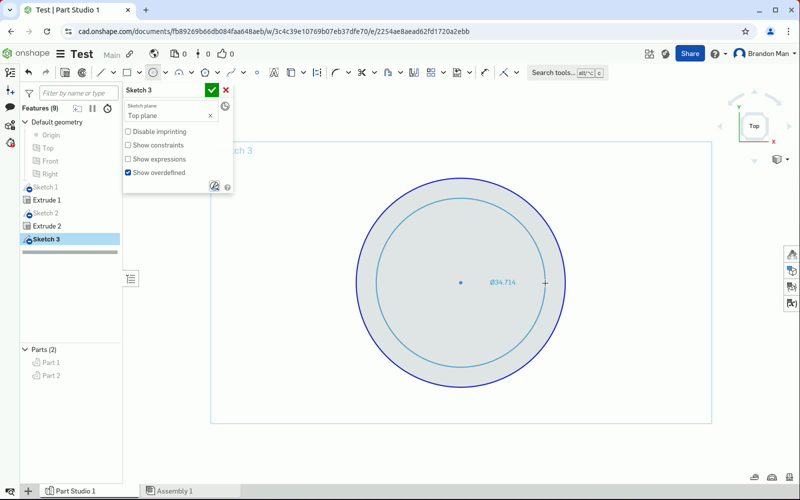
mouse_move(494, 371)
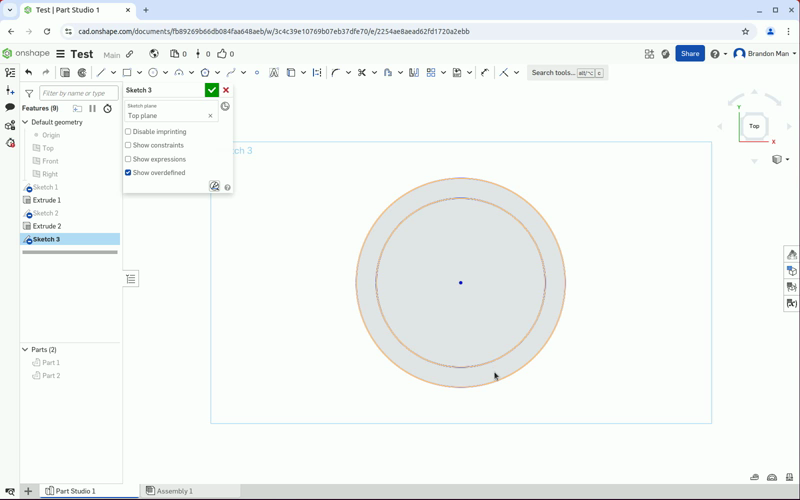
click(494, 371)
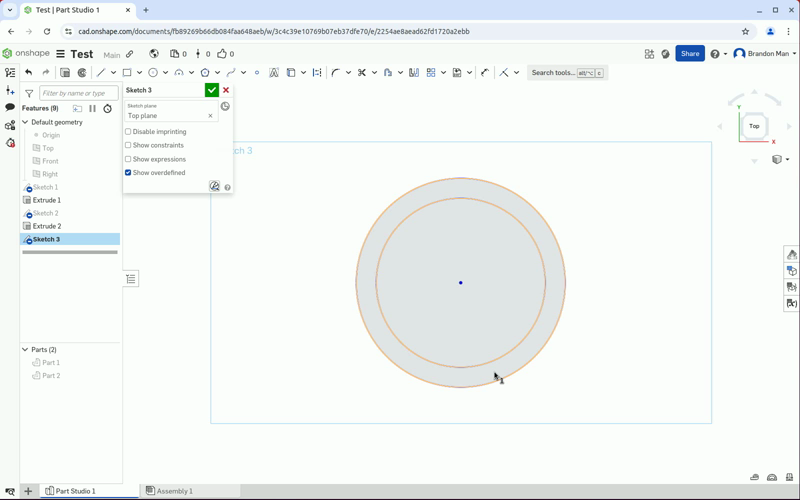
mouse_move(73, 352)
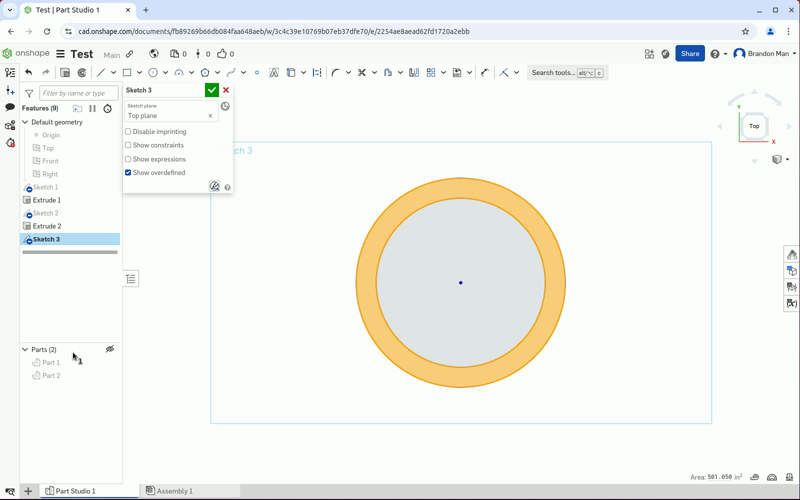
key(shift+y)
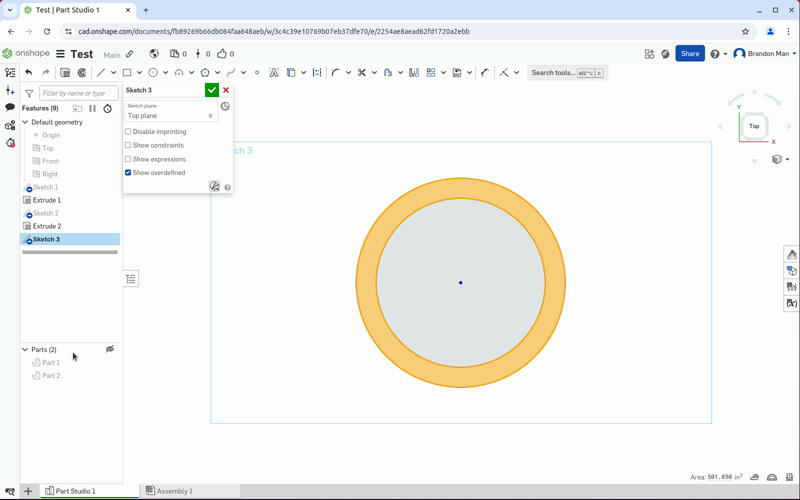
key(shift+e)
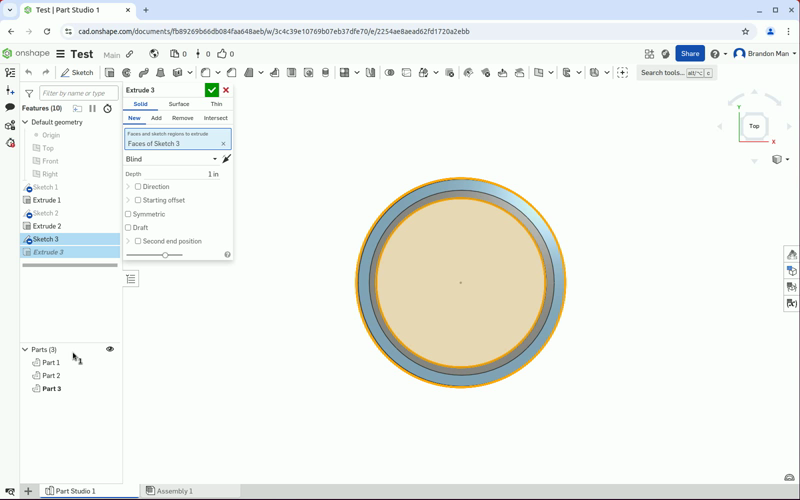
mouse_move(143, 106)
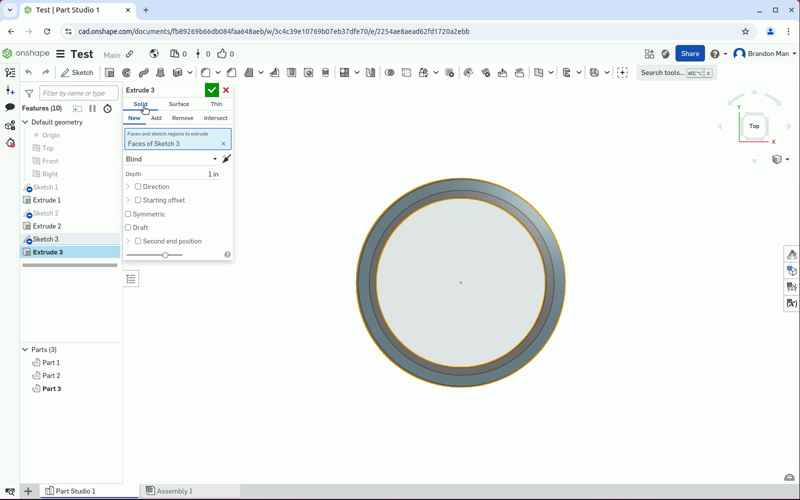
click(143, 106)
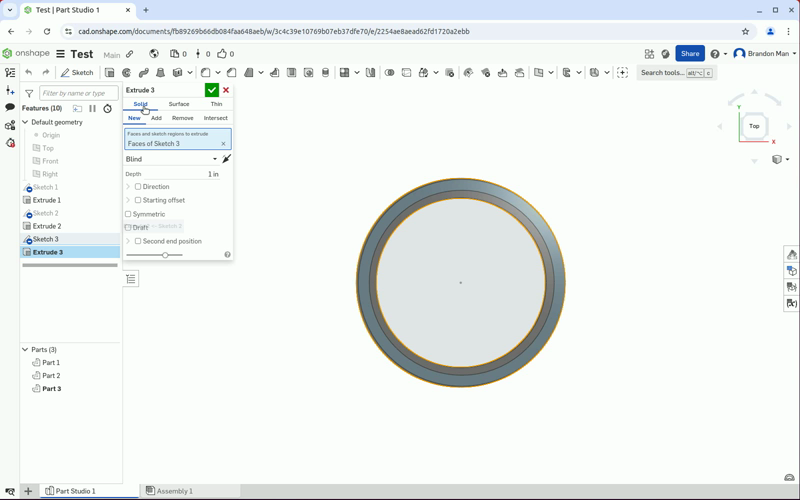
mouse_move(137, 120)
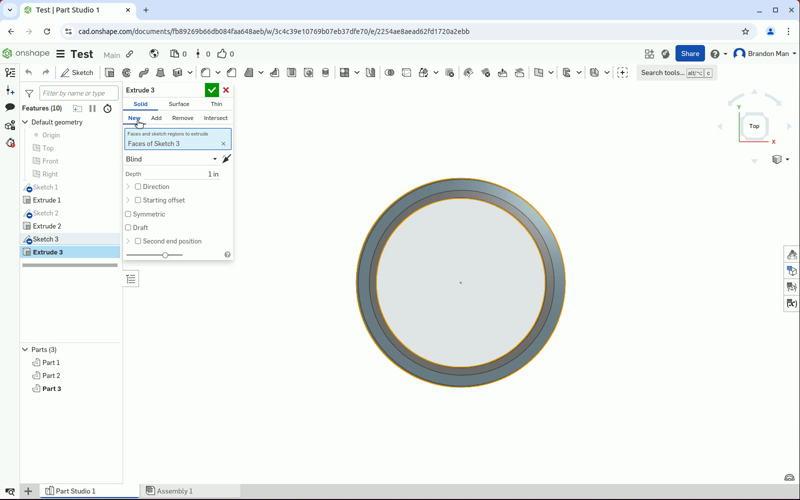
click(137, 120)
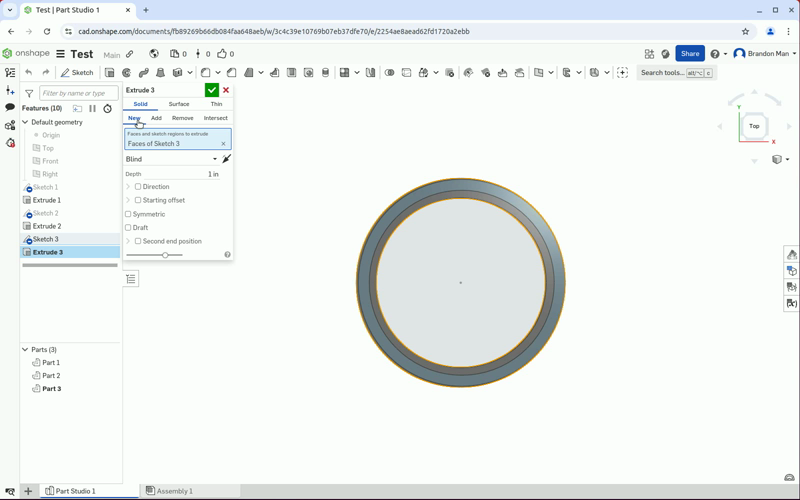
key(tab, 4)
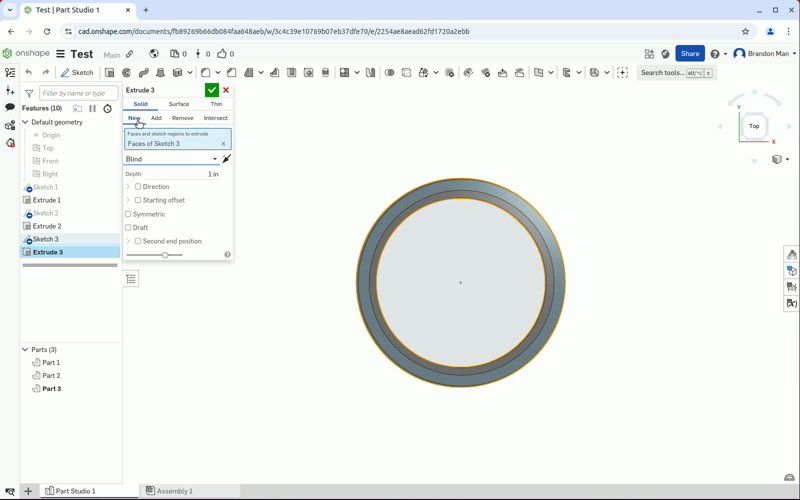
text(1.685)
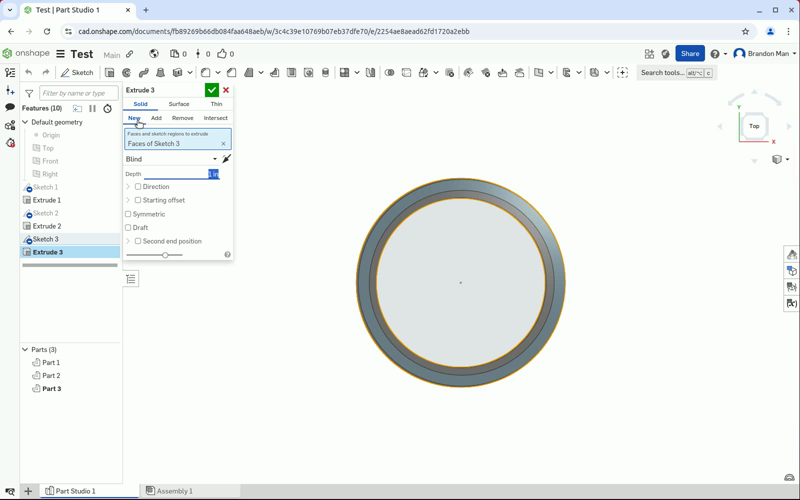
key(enter)
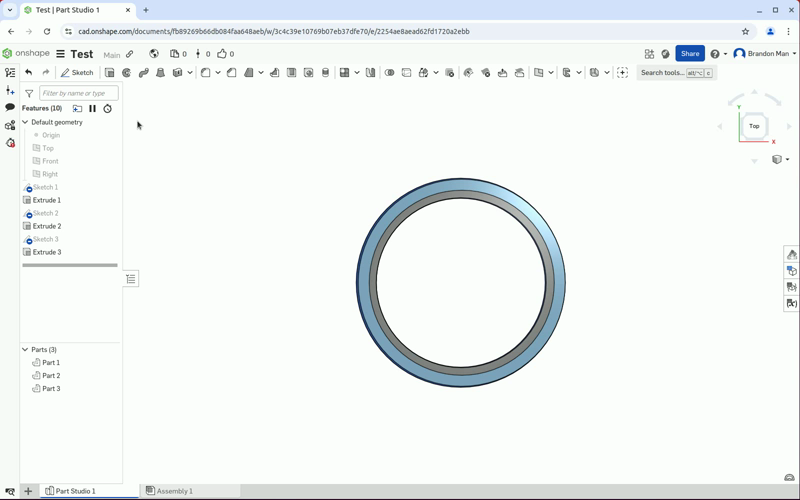
key(shift+h)
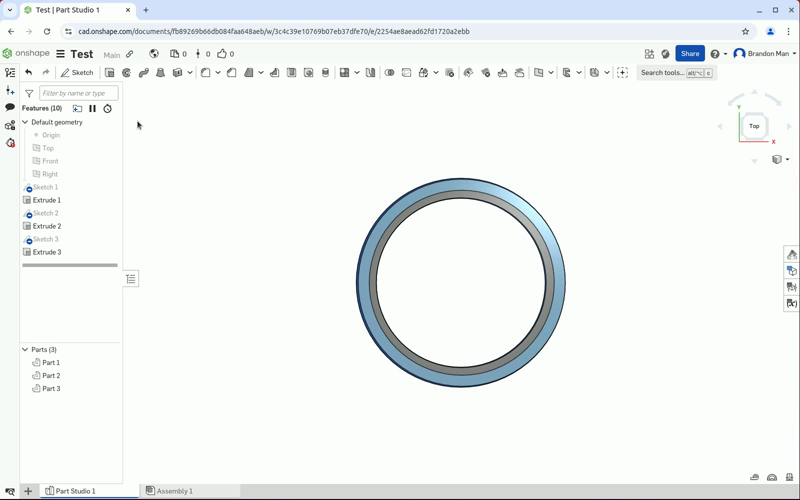
key(shift+h)
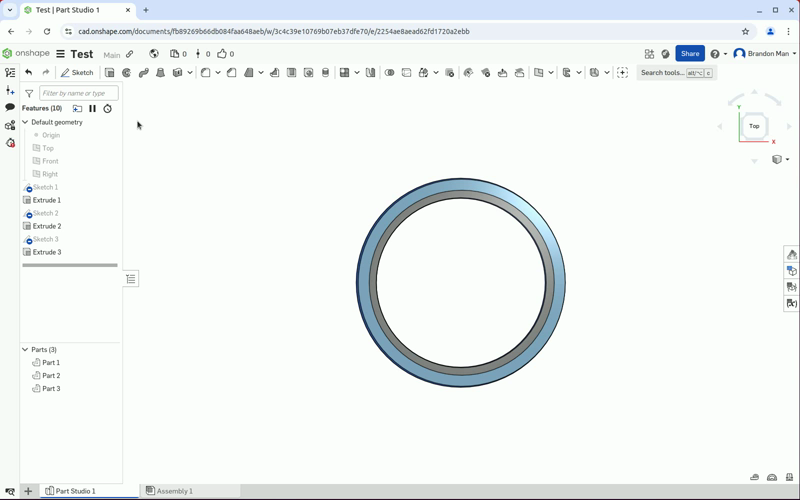
mouse_move(73, 189)
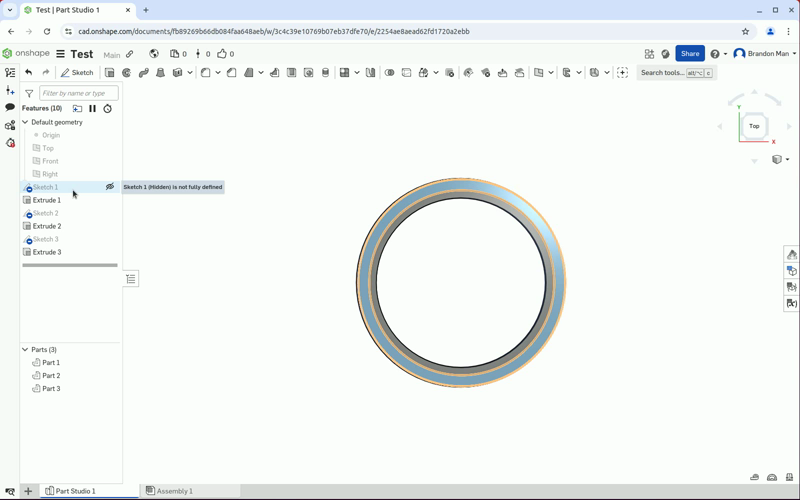
click(73, 189)
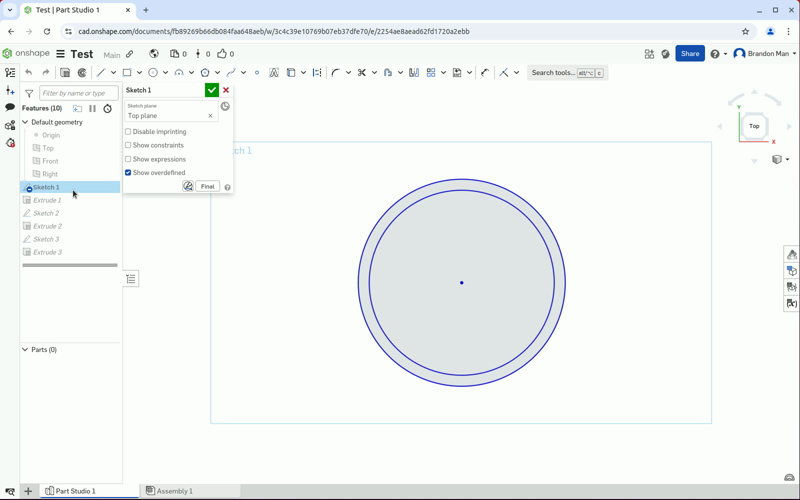
mouse_move(229, 92)
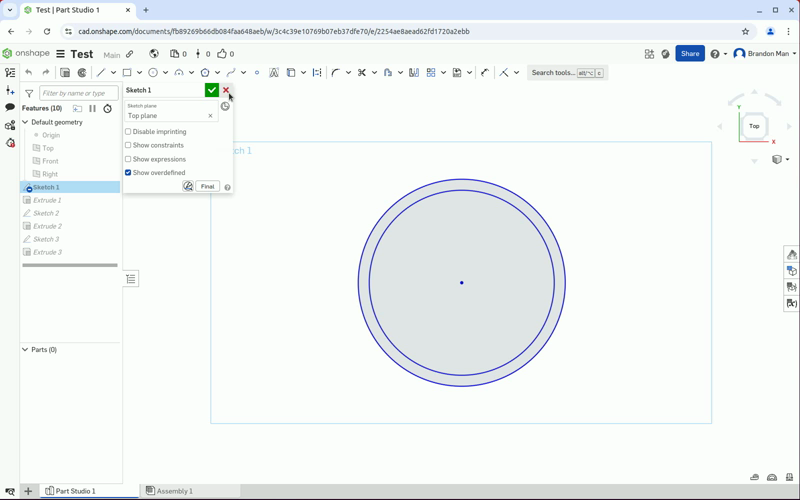
click(229, 92)
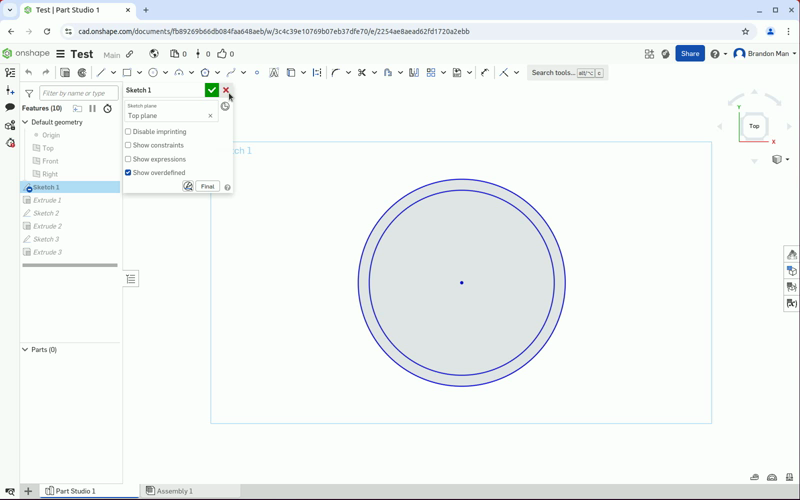
key(shift+s)
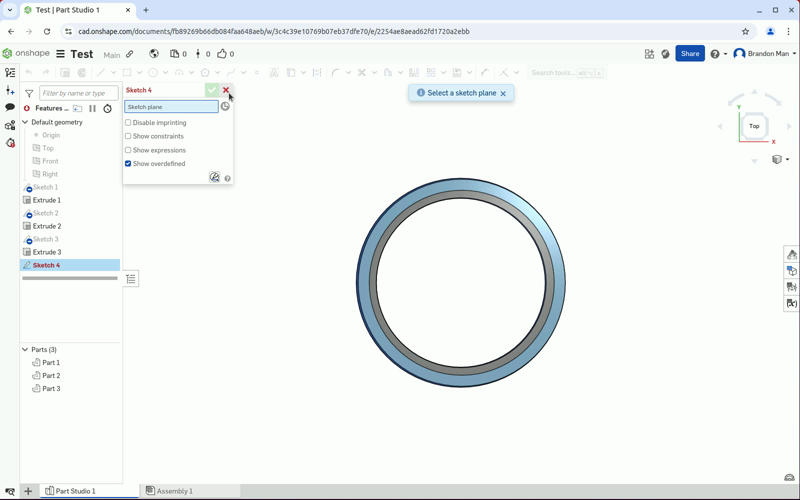
mouse_move(73, 150)
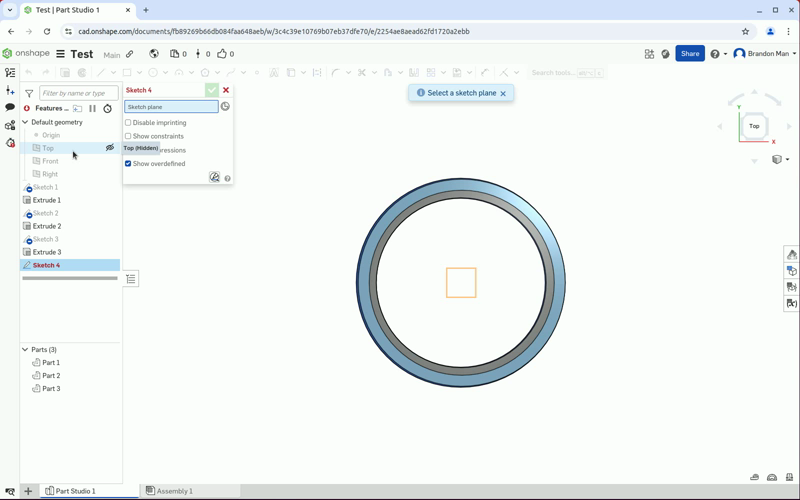
click(73, 150)
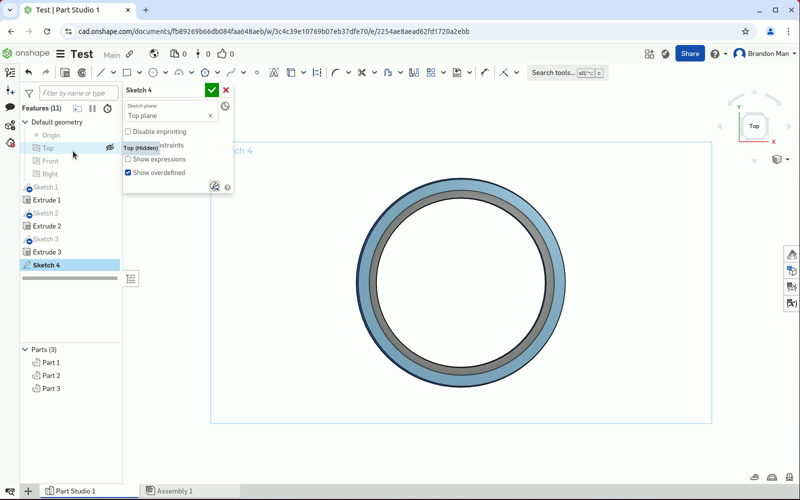
mouse_move(73, 352)
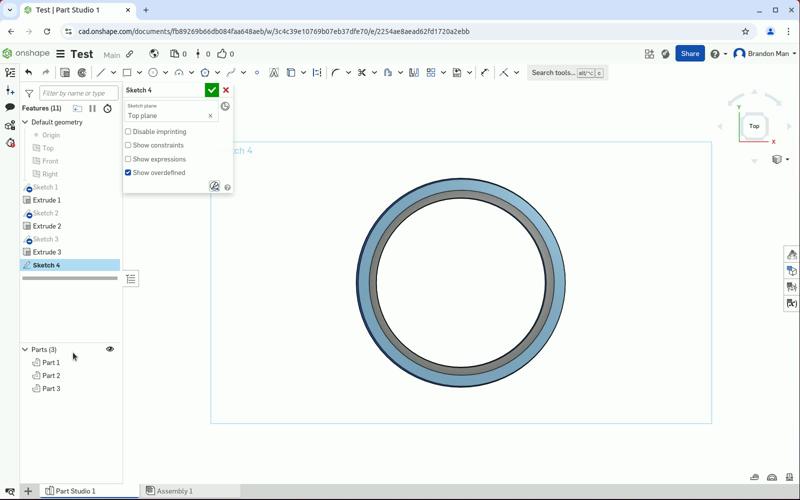
key(y)
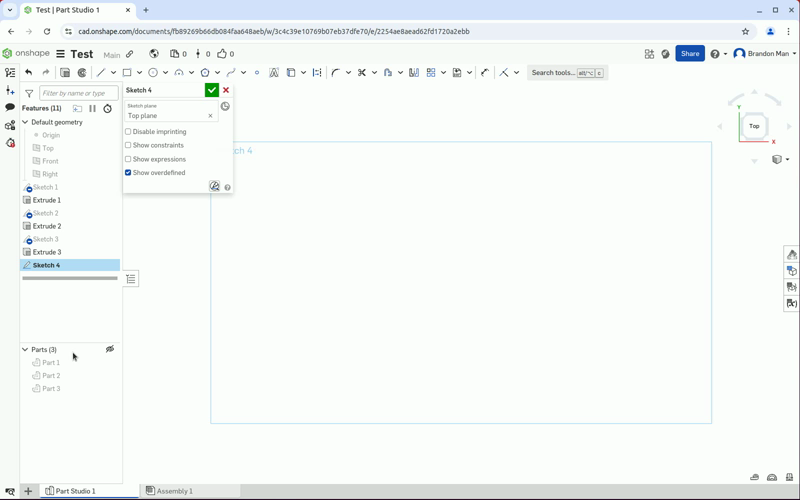
key(c)
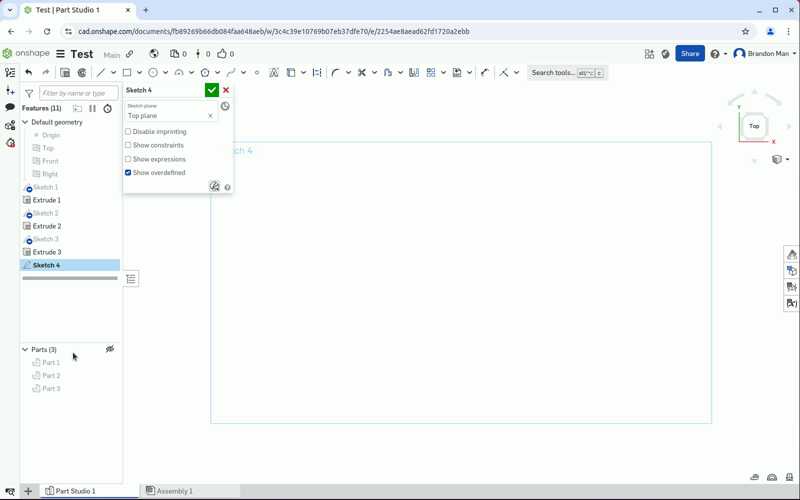
key_down(shift)
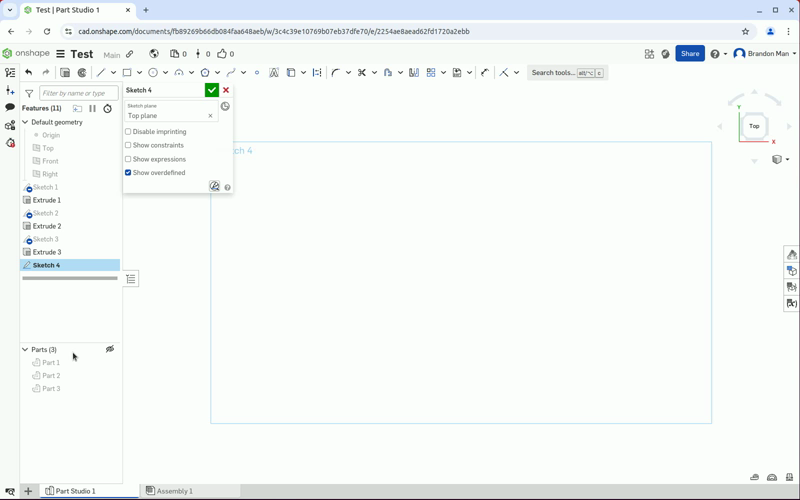
mouse_move(461, 282)
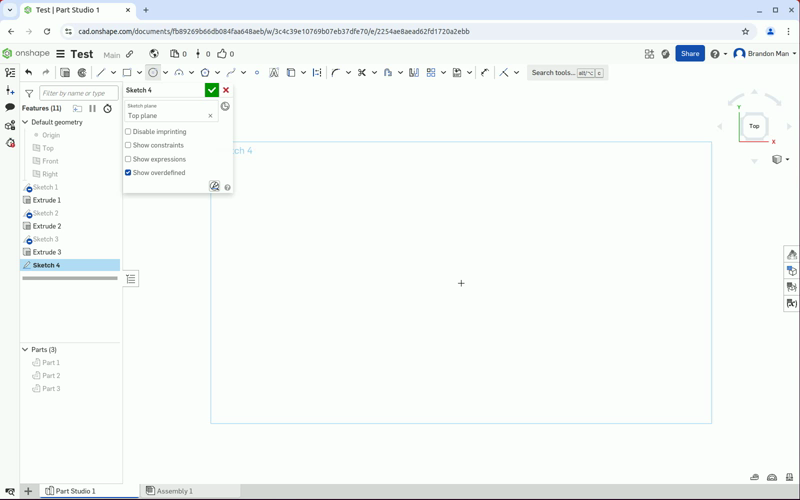
click(461, 282)
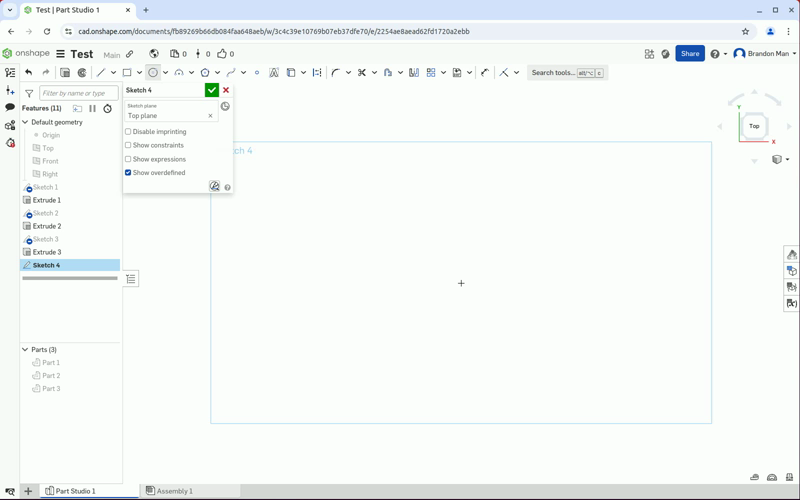
key_up(shift)
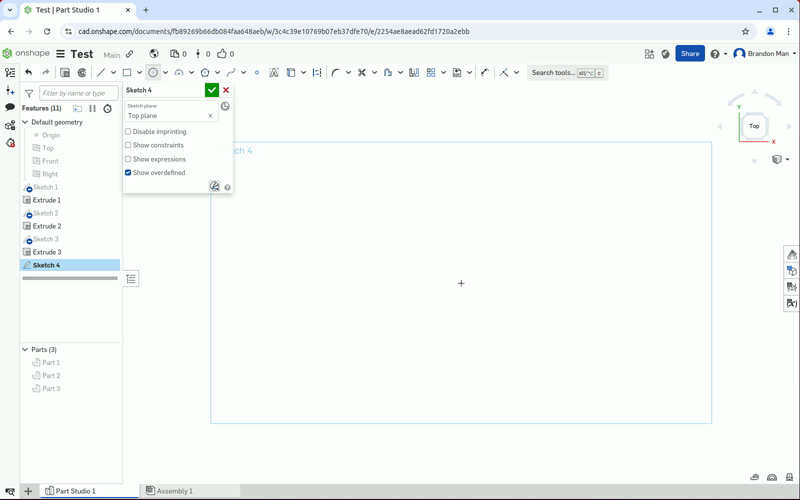
mouse_move(574, 282)
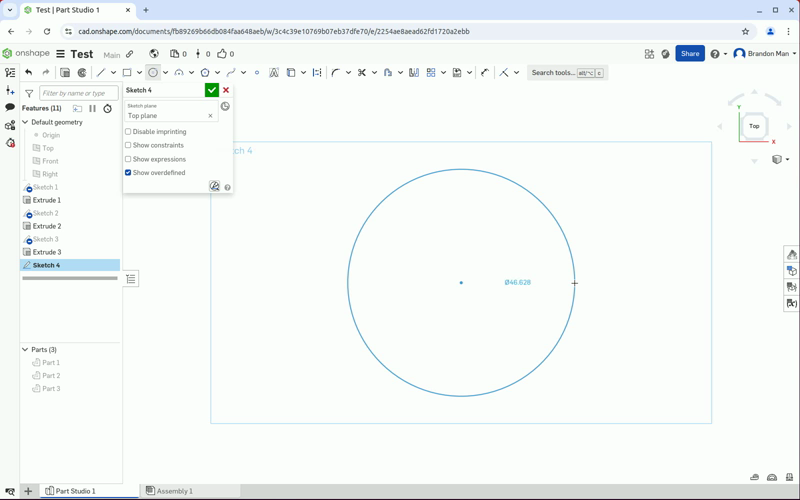
click(574, 282)
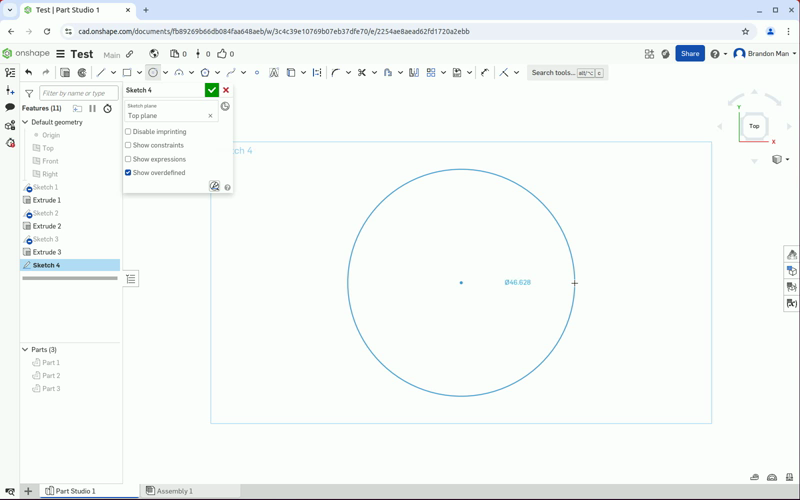
key(esc)
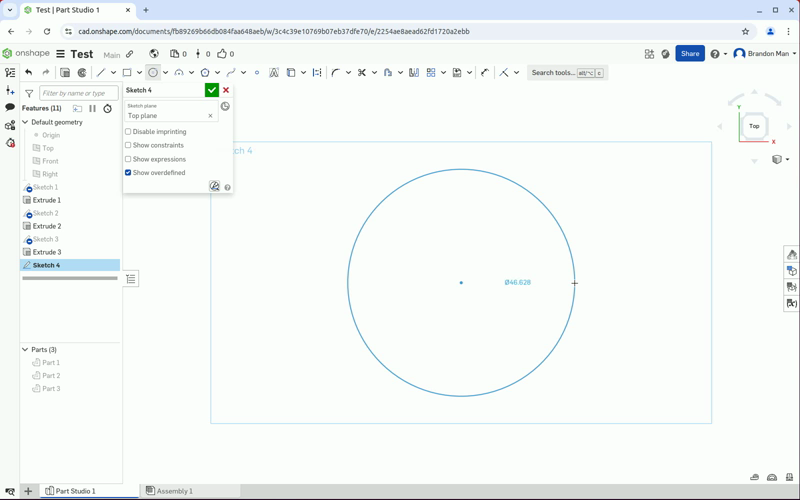
key(c)
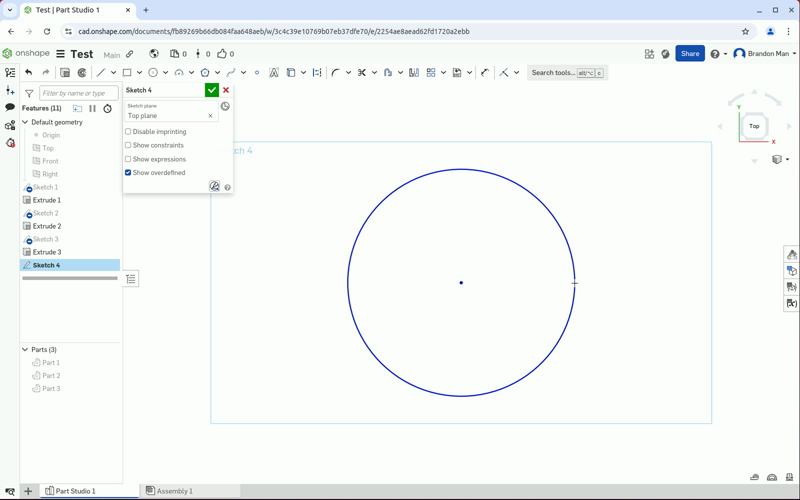
key_down(shift)
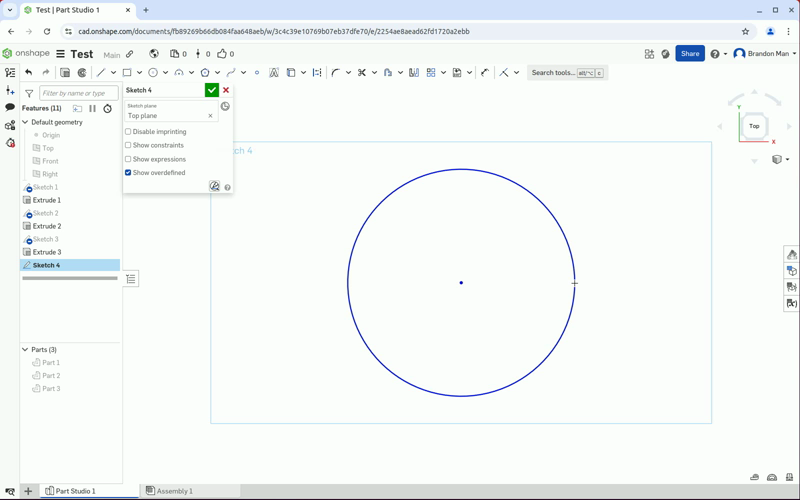
mouse_move(461, 282)
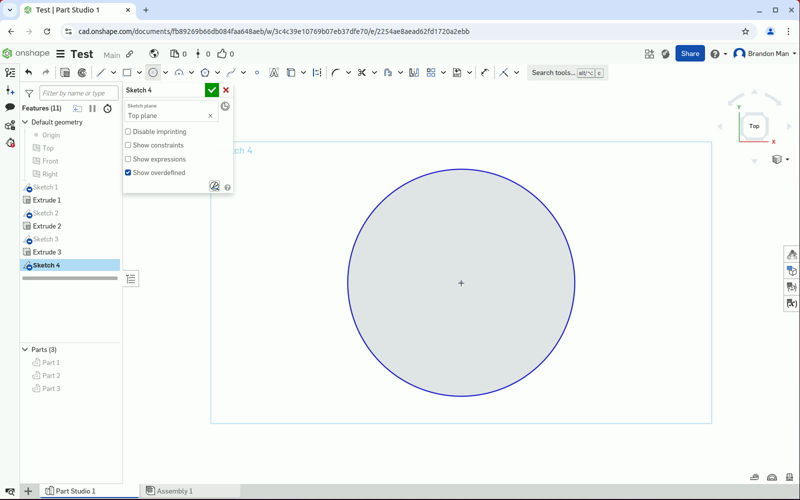
click(461, 282)
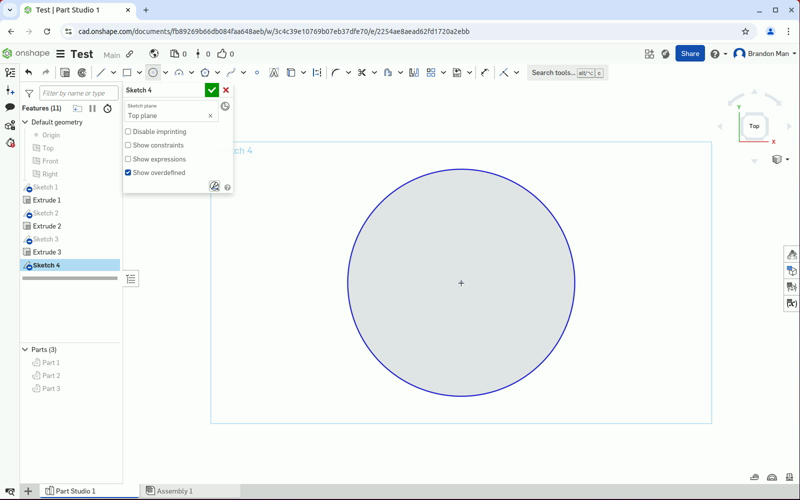
key_up(shift)
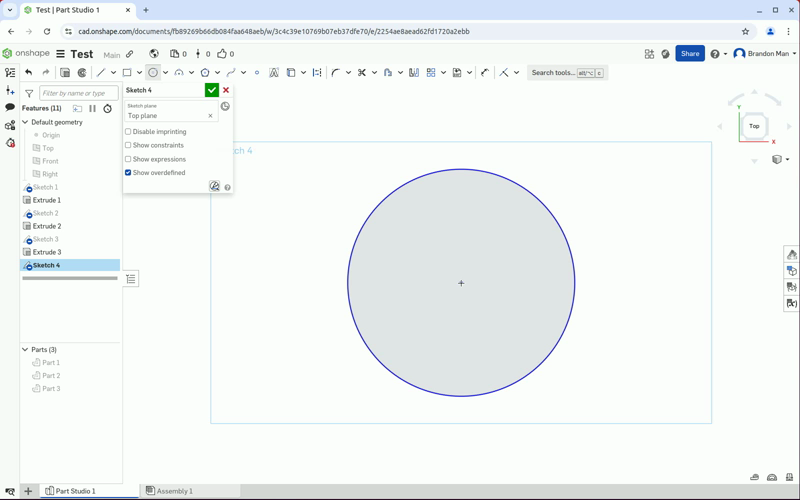
mouse_move(565, 282)
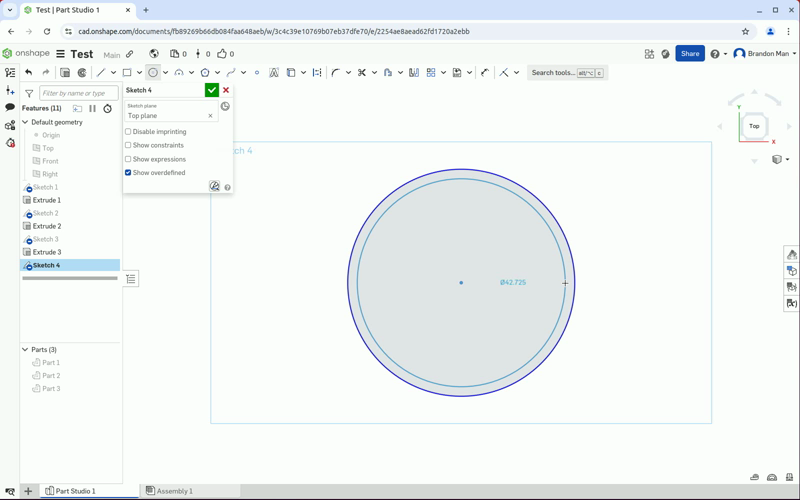
click(565, 282)
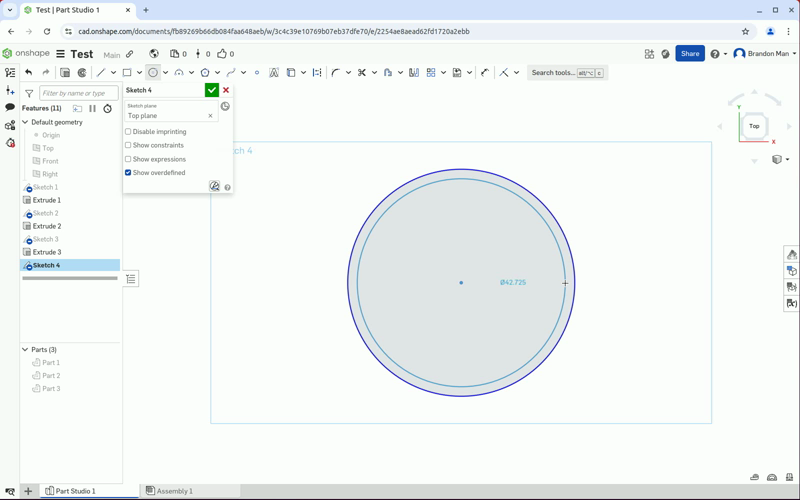
key(esc)
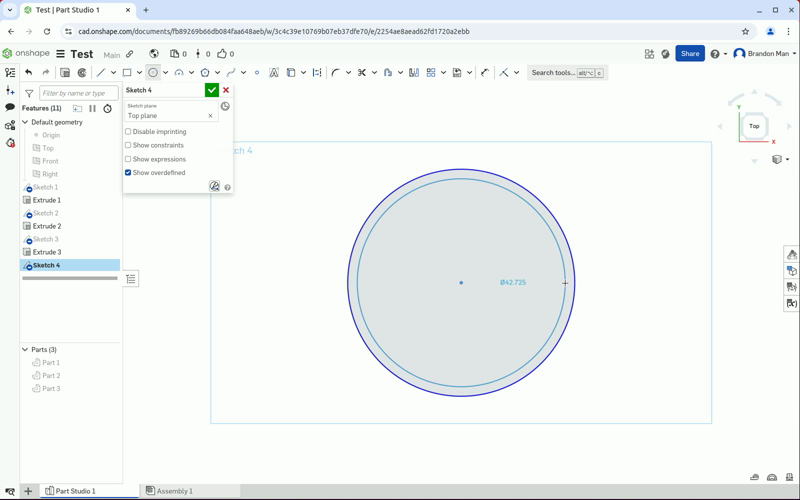
mouse_move(511, 187)
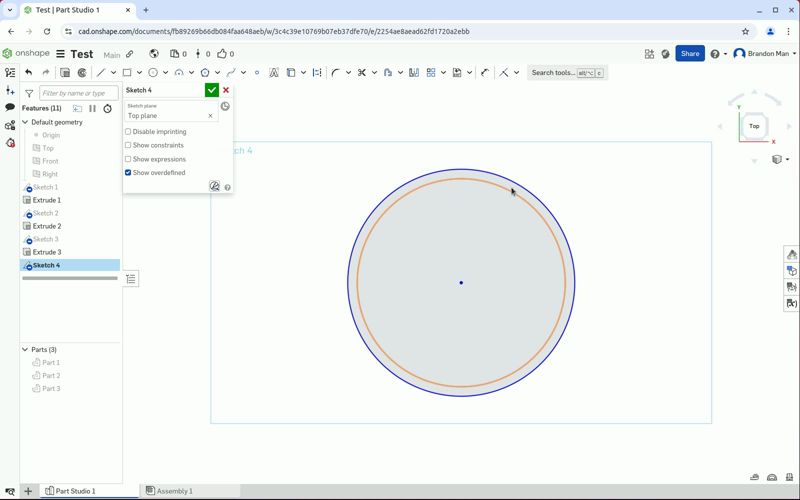
click(511, 187)
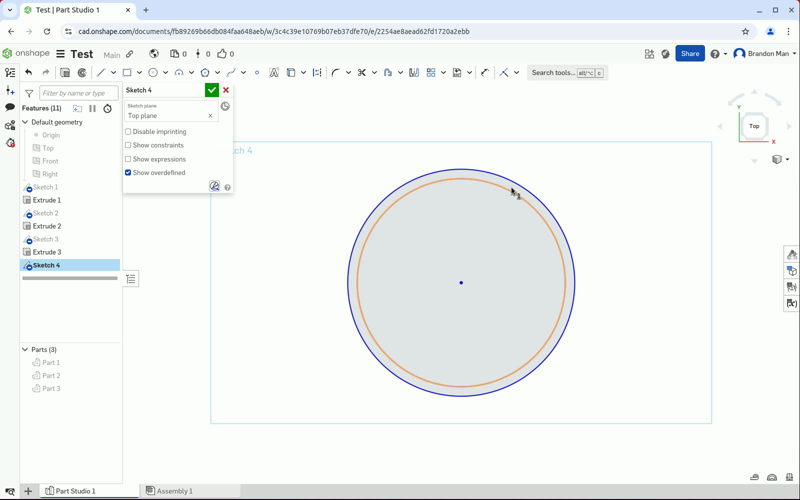
mouse_move(73, 352)
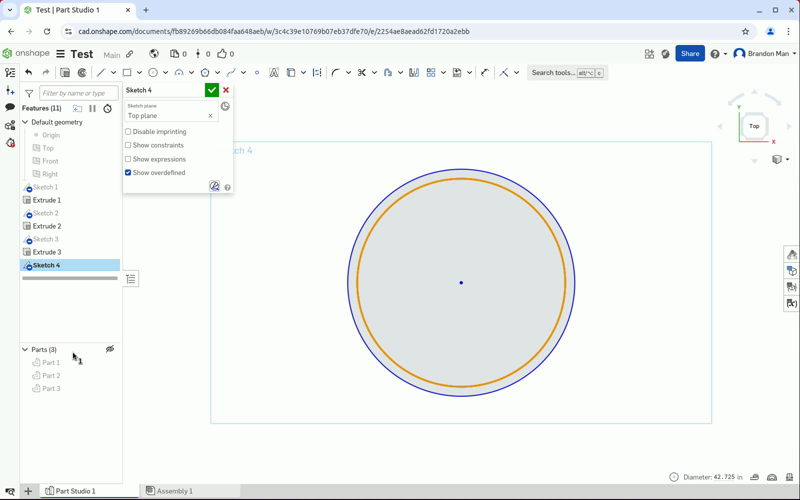
key(shift+y)
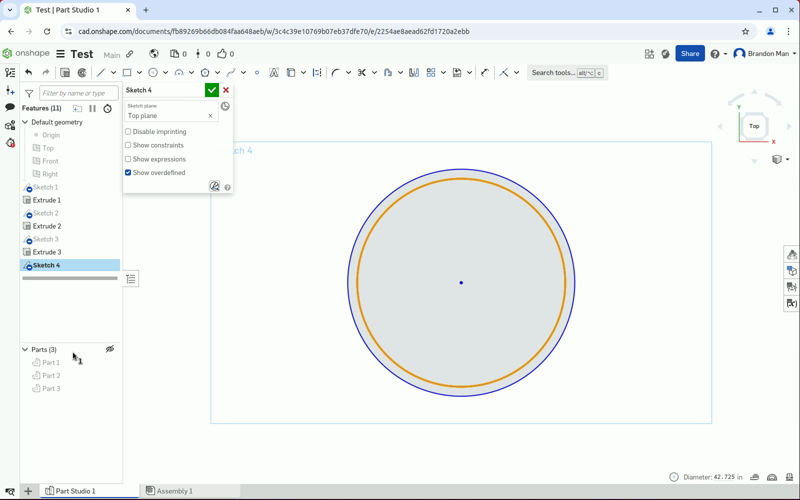
key(shift+e)
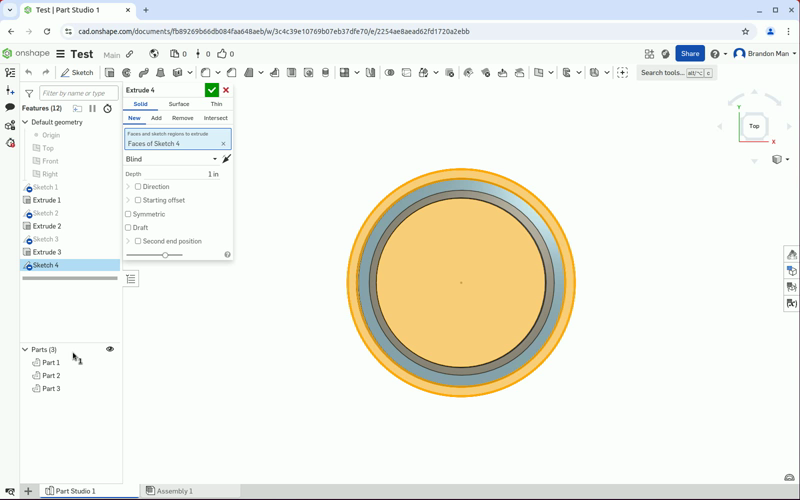
mouse_move(143, 106)
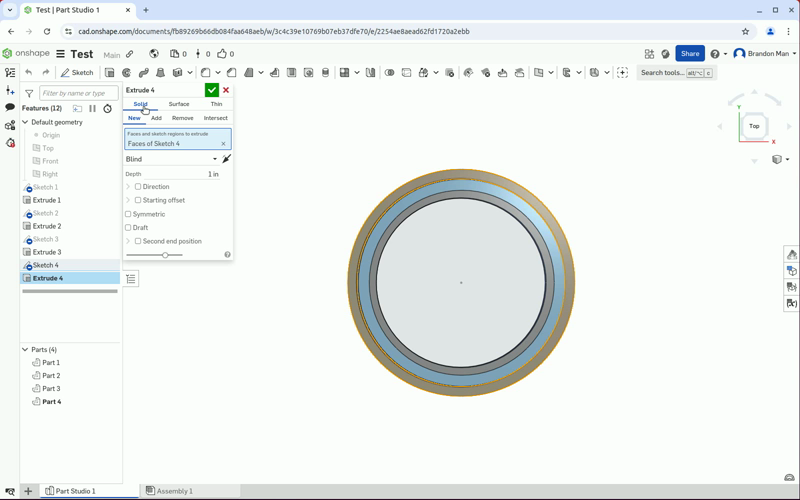
click(143, 106)
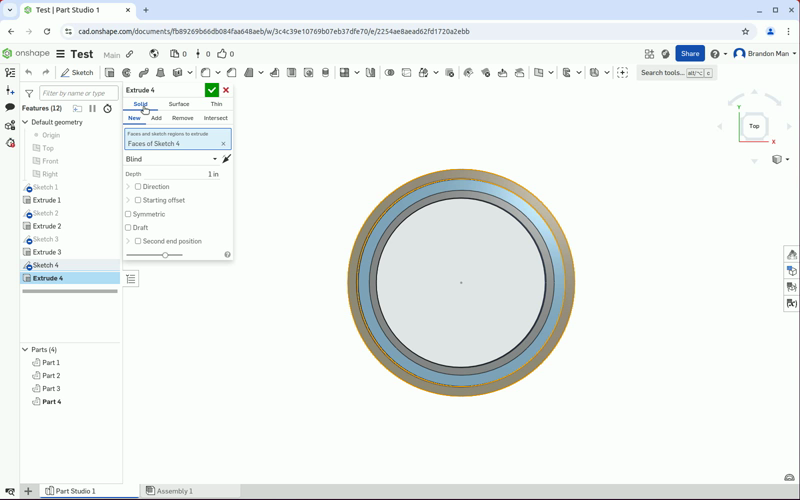
mouse_move(137, 120)
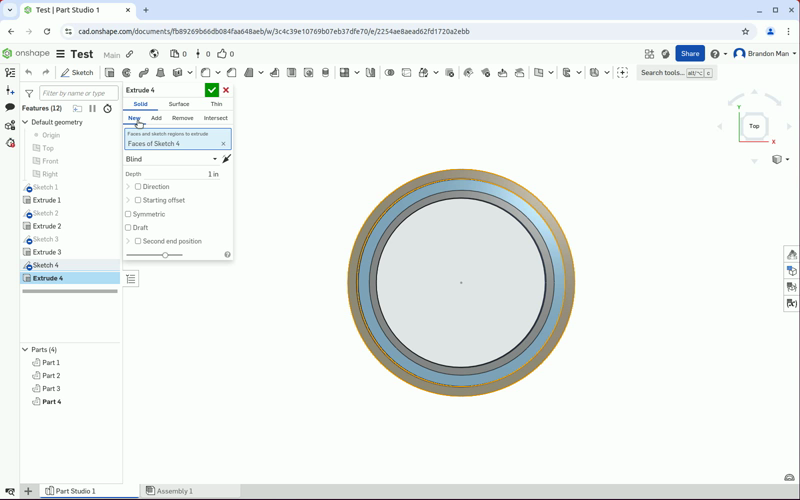
click(137, 120)
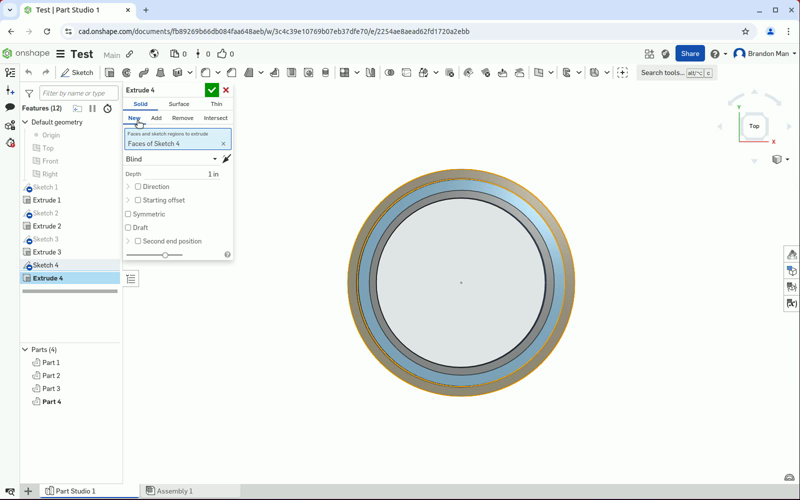
key(tab, 4)
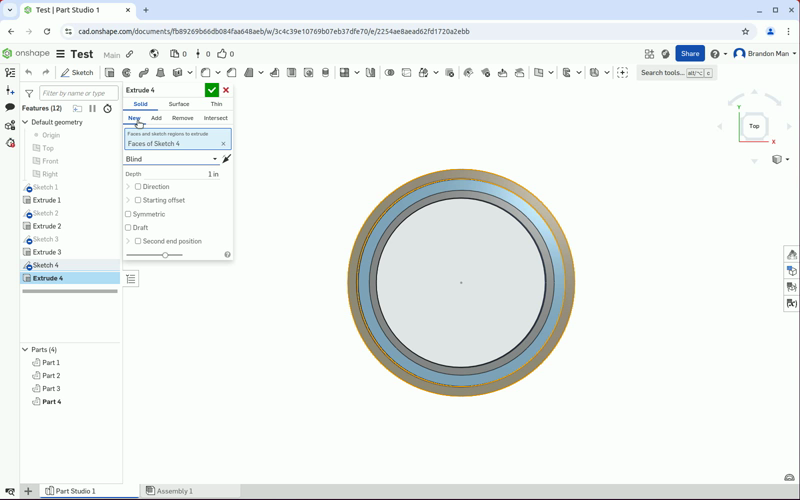
text(6.018)
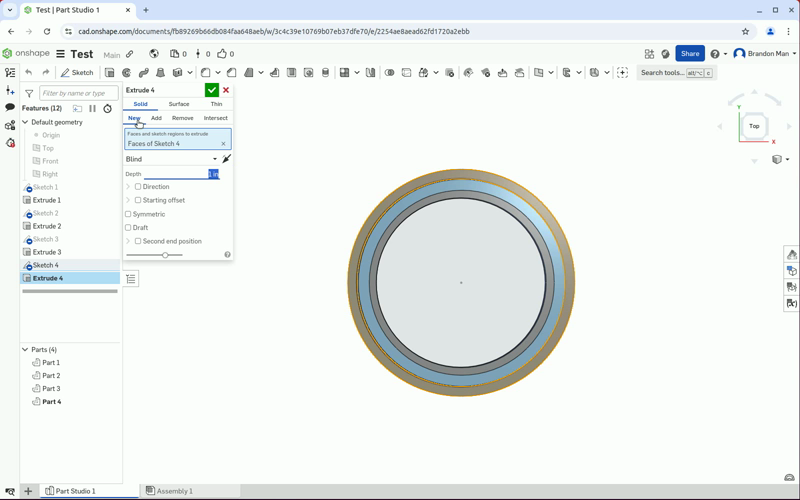
key(enter)
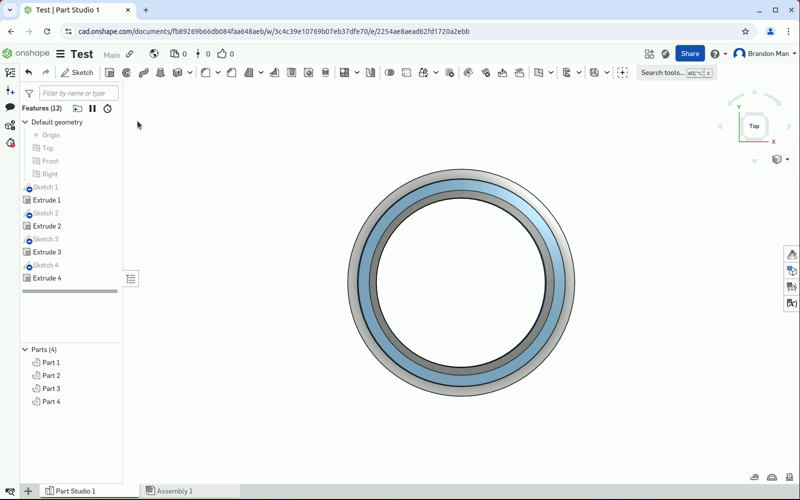
key(shift+h)
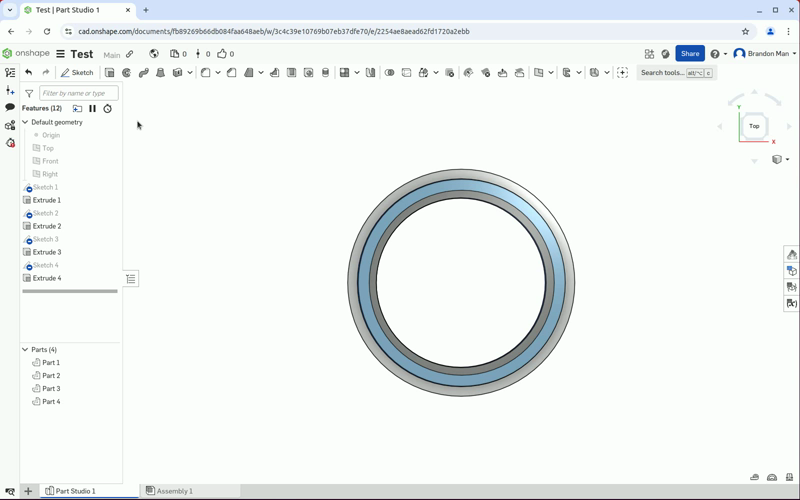
key(shift+h)
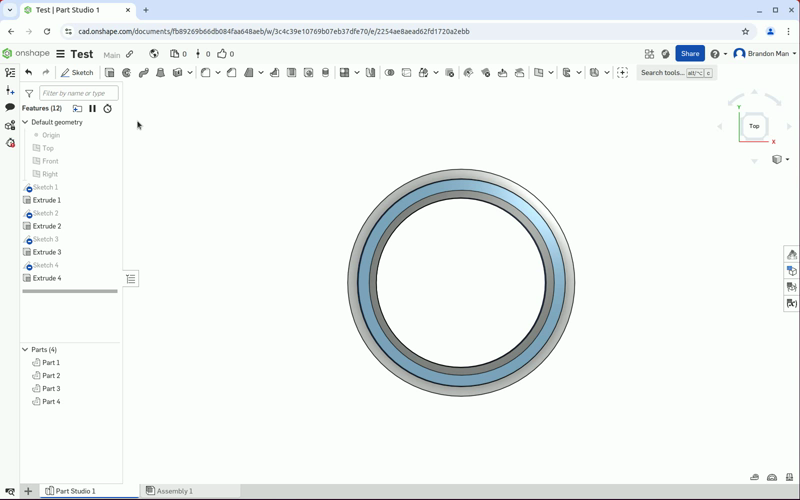
key(shift+7)
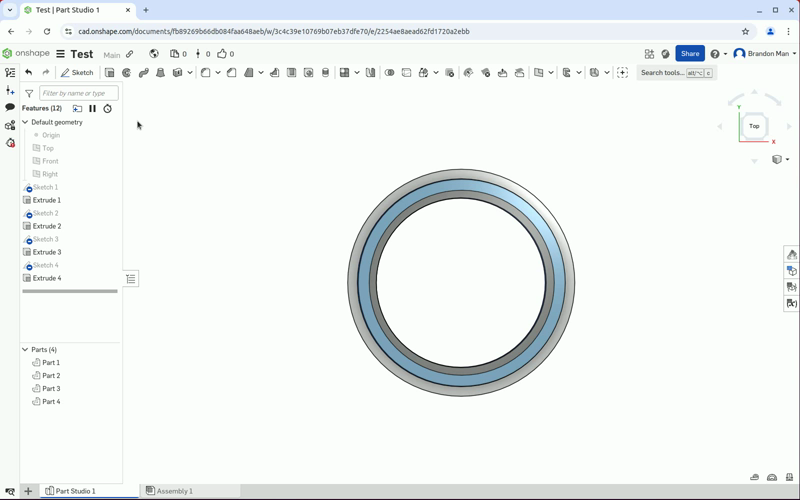
key(up, 3)
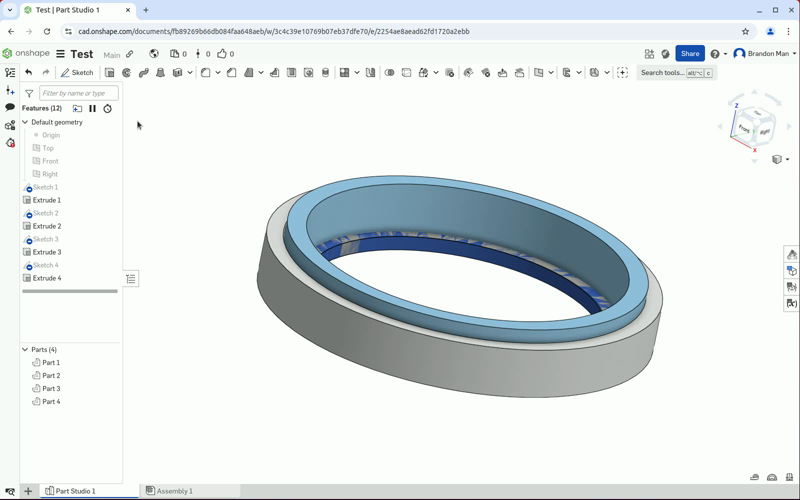
key(left, 3)
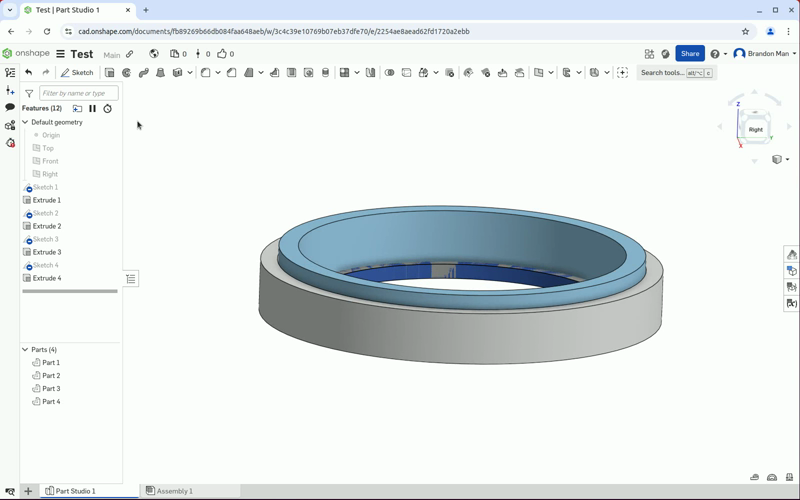
key(right, 3)
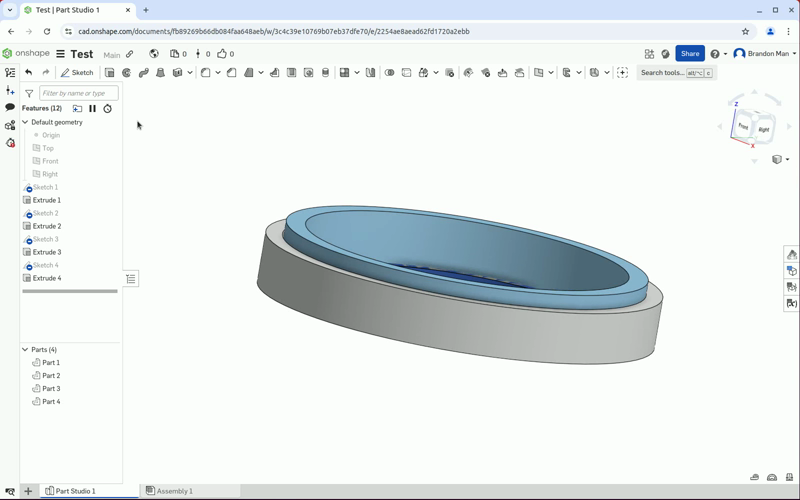
key(down, 3)
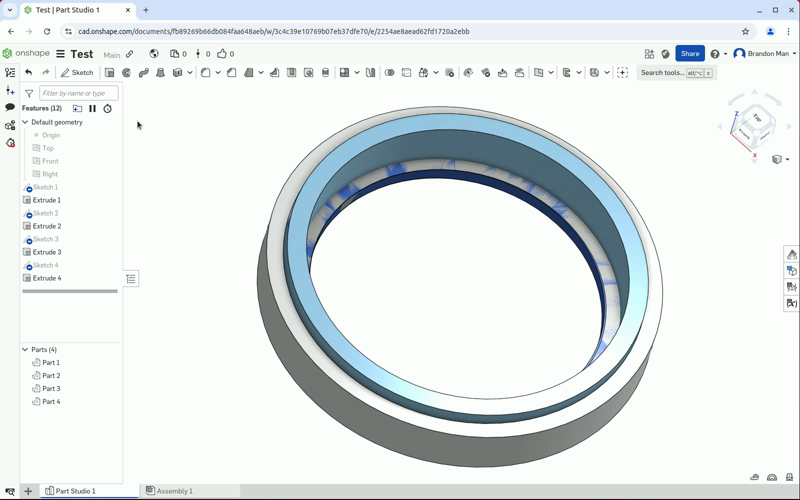
mouse_move(73, 189)
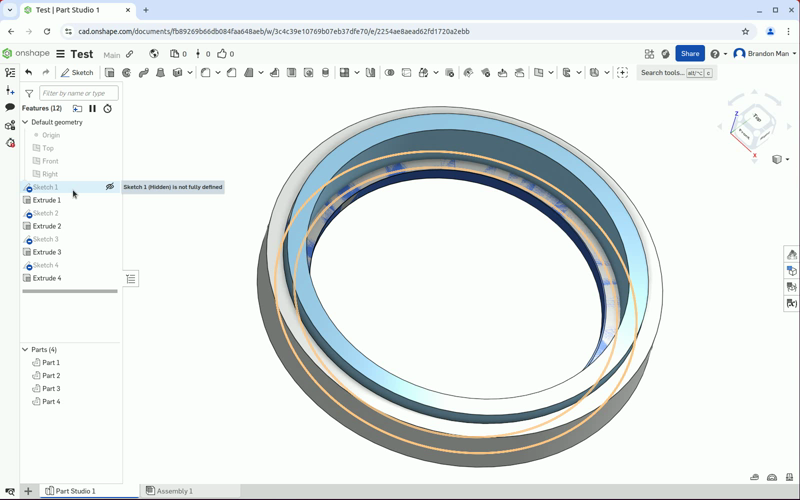
click(73, 189)